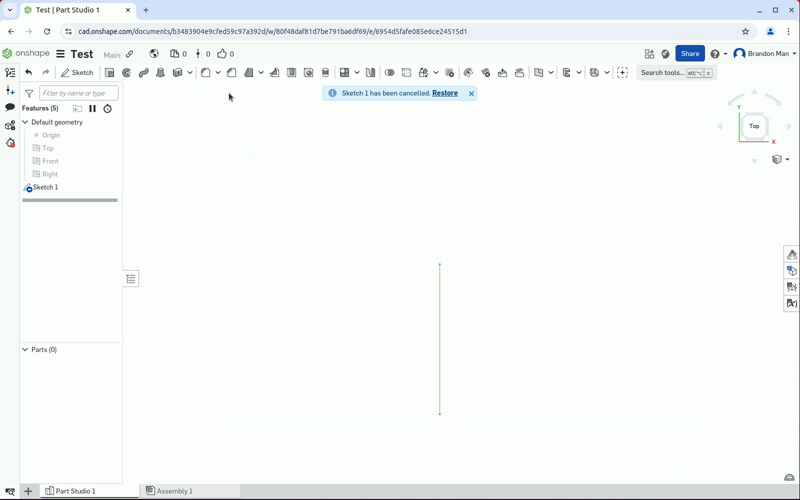
key(shift+h)
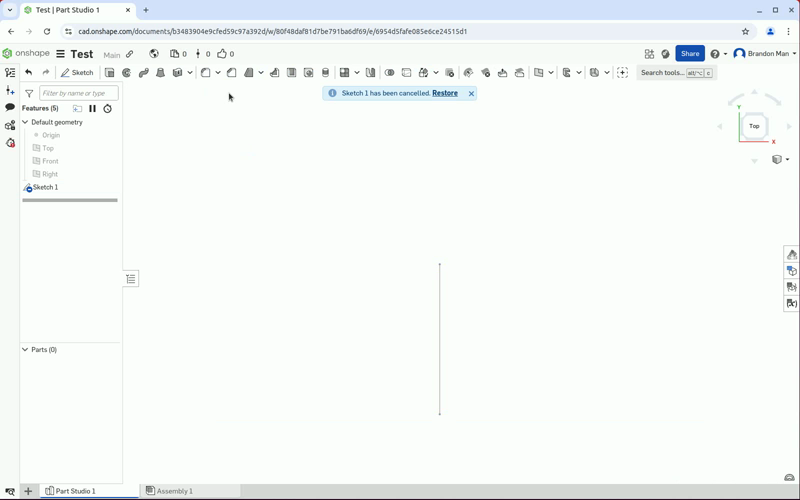
key(shift+s)
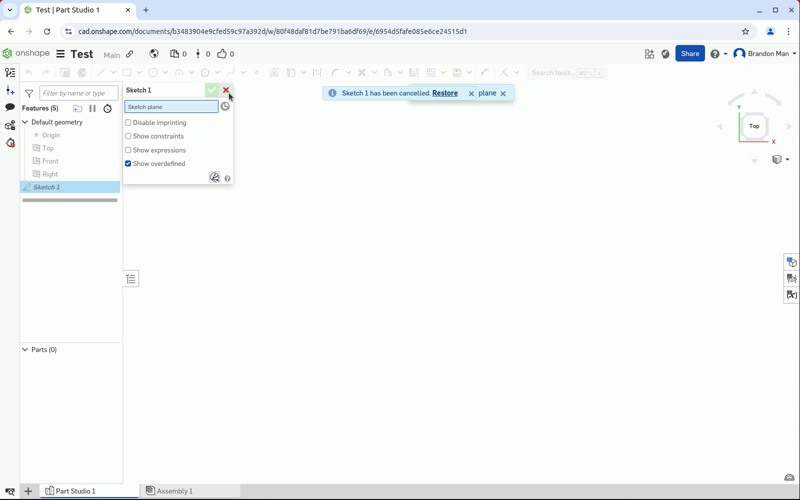
mouse_move(73, 150)
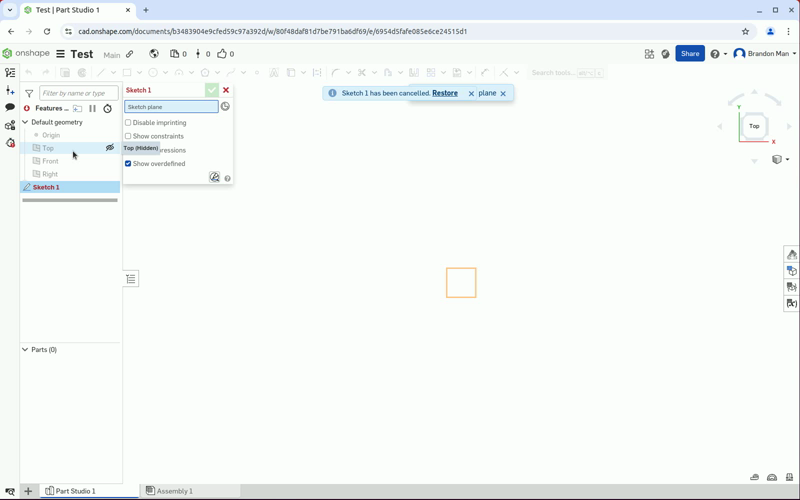
click(73, 150)
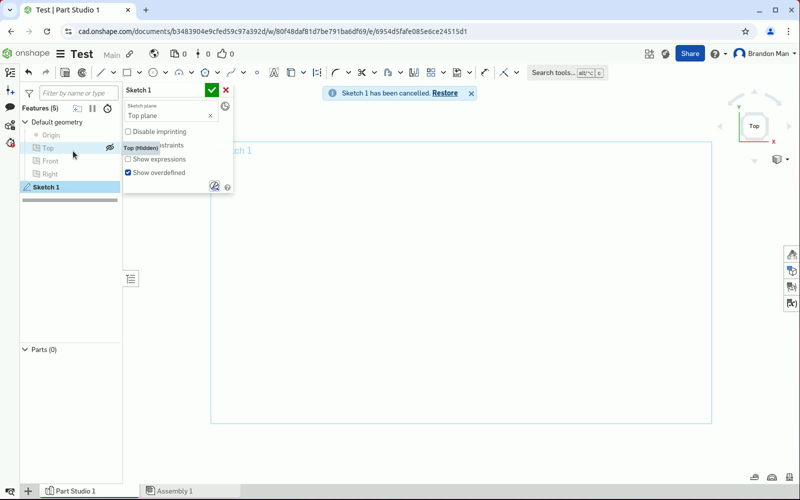
mouse_move(73, 352)
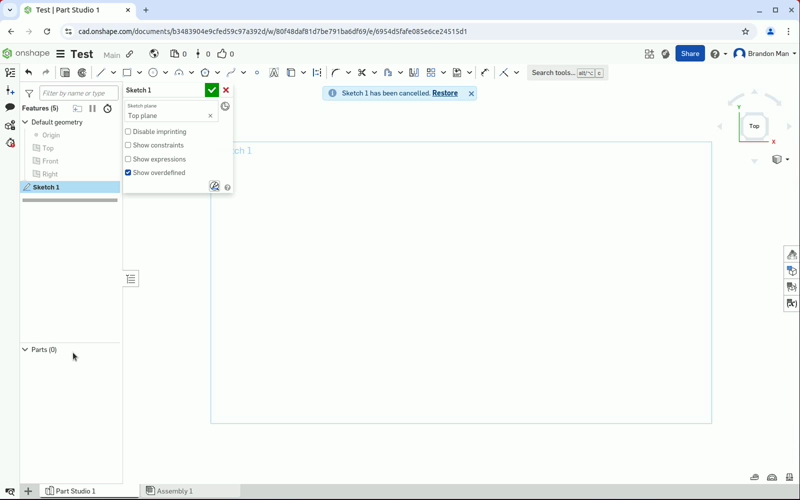
key(y)
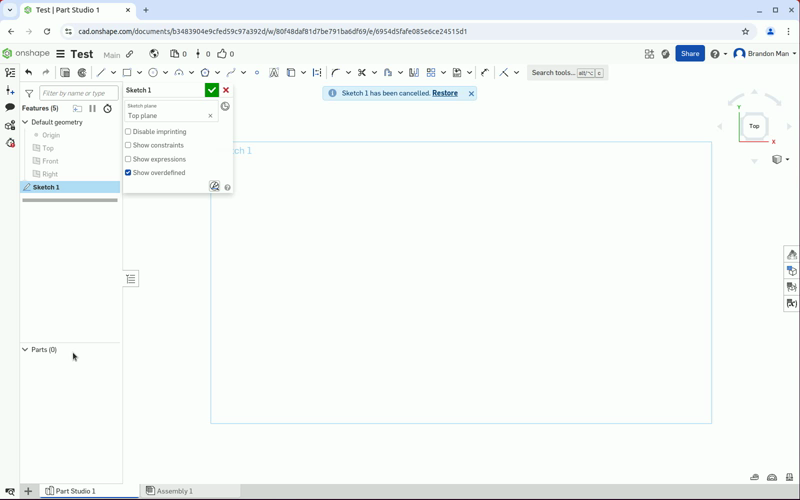
key(l)
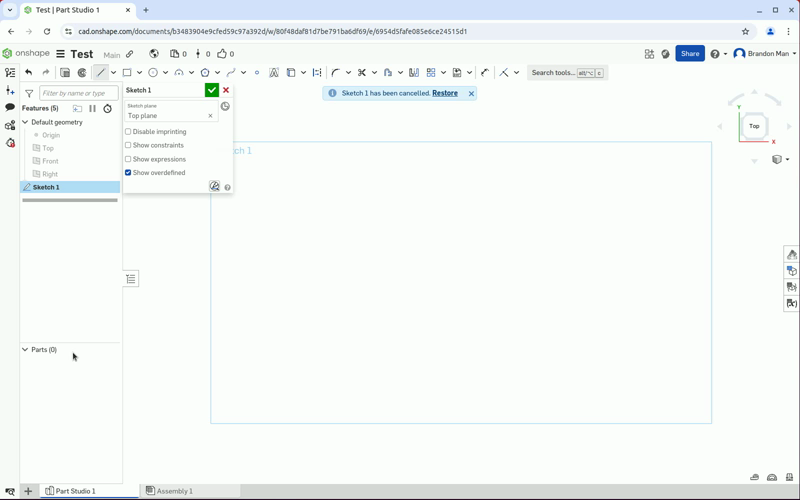
key_down(shift)
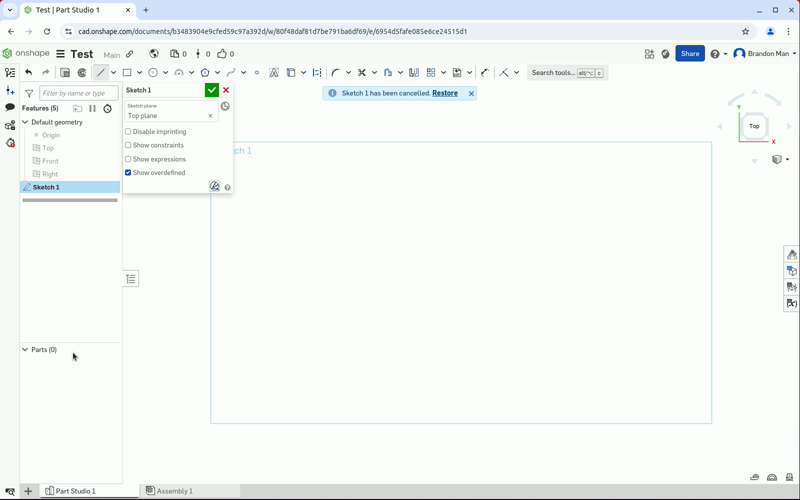
mouse_move(348, 395)
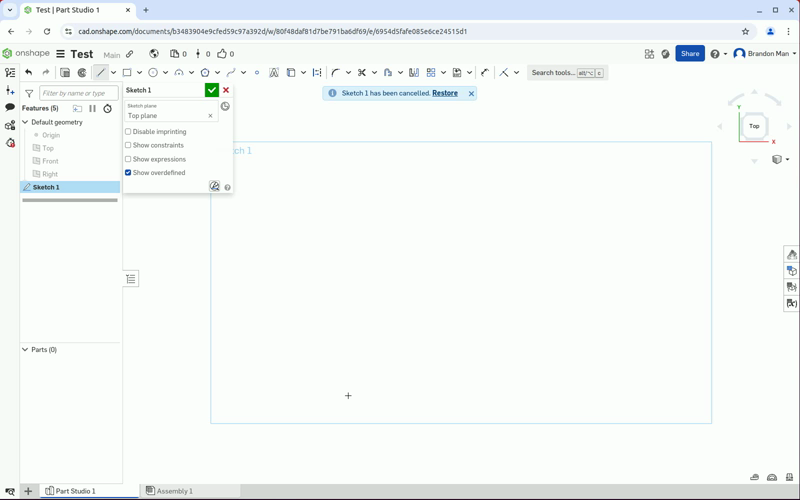
click(348, 395)
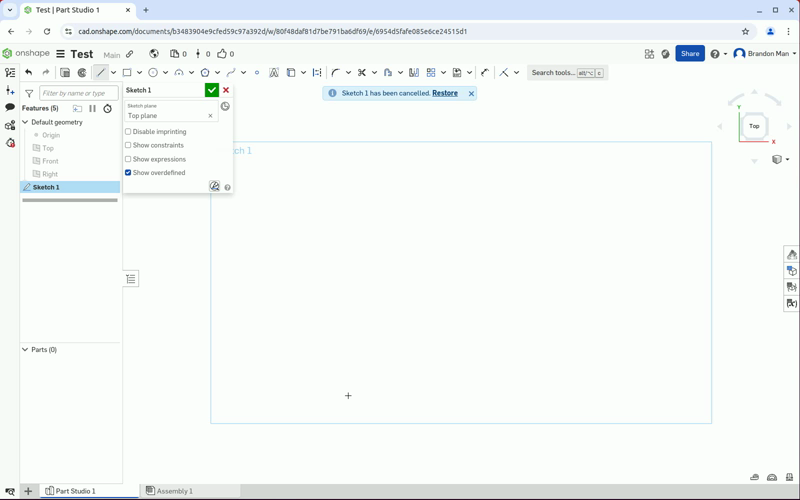
key_up(shift)
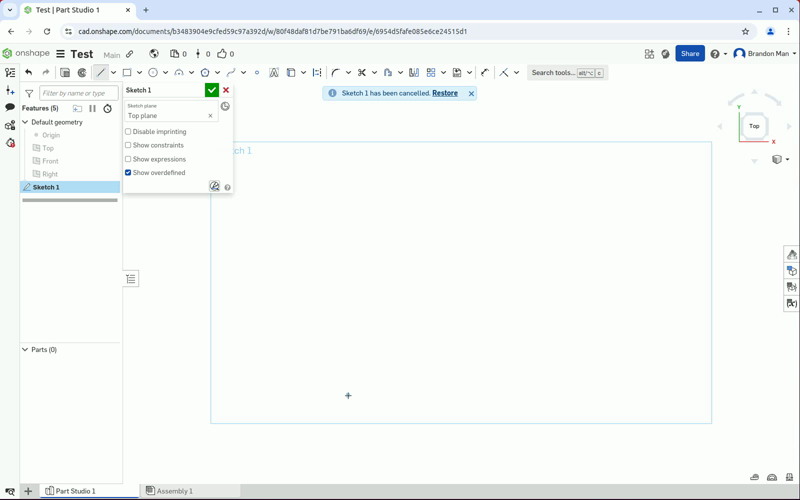
key_down(shift)
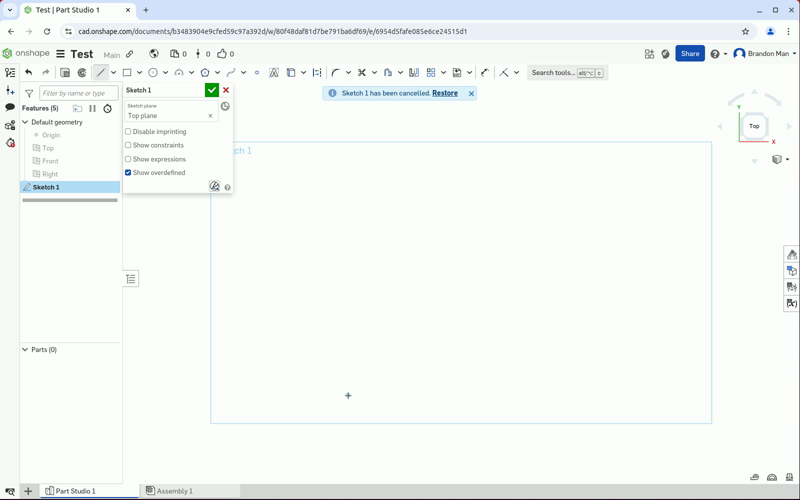
mouse_move(460, 395)
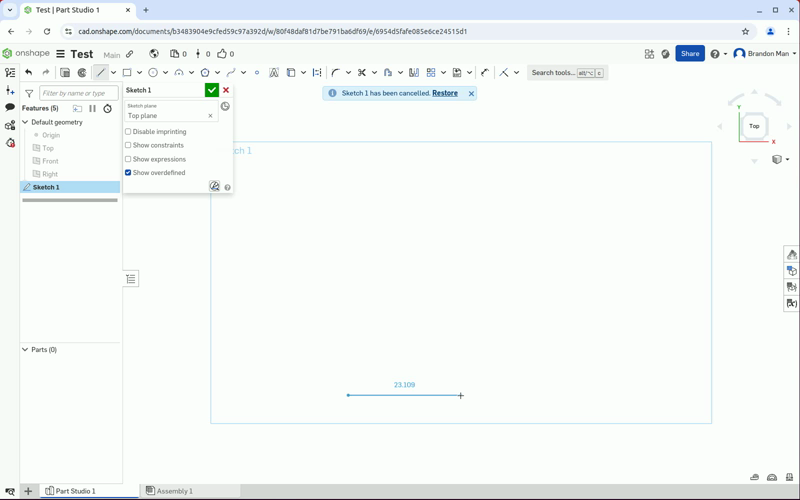
click(460, 395)
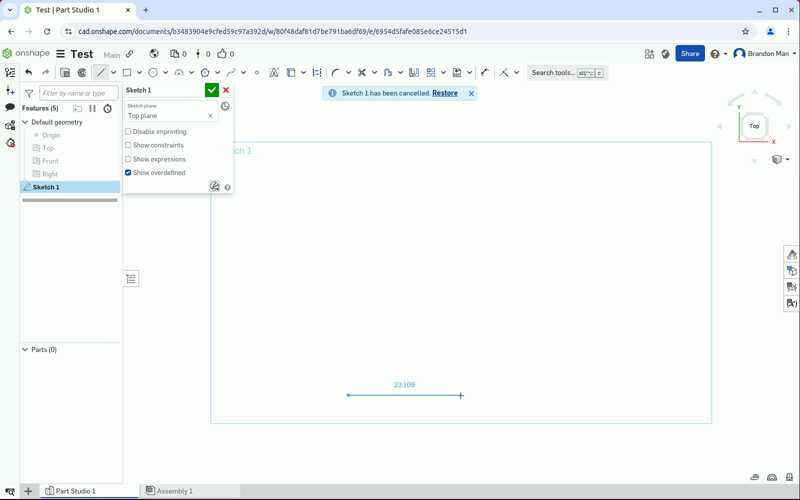
key_up(shift)
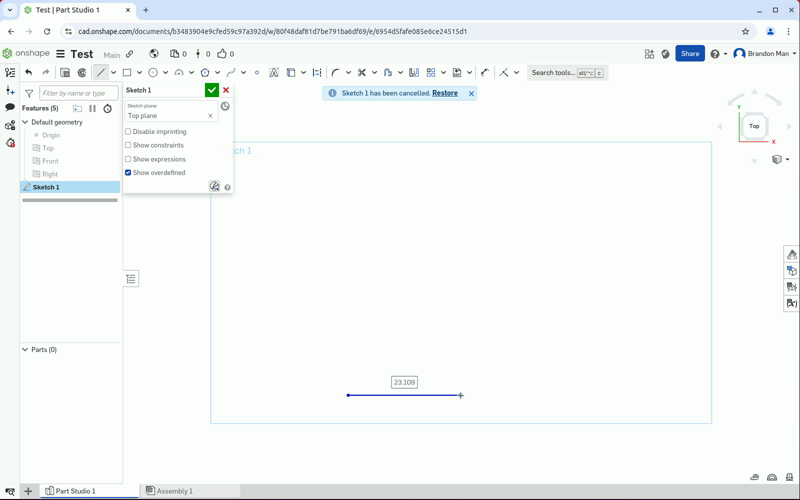
key_down(shift)
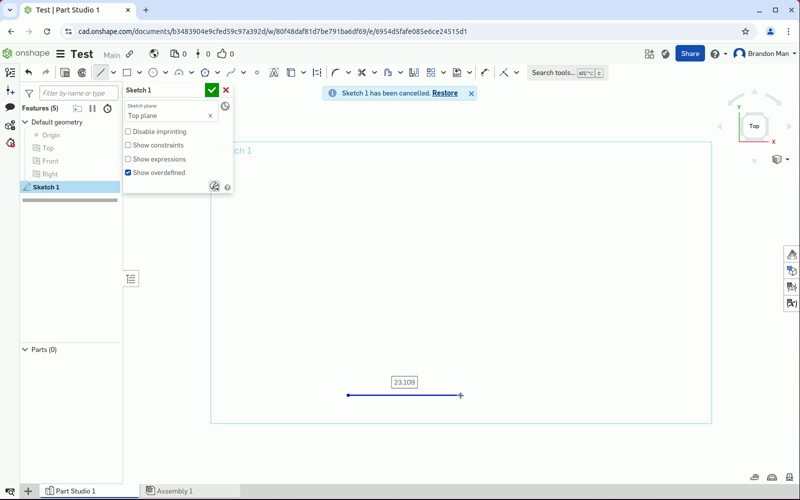
mouse_move(460, 282)
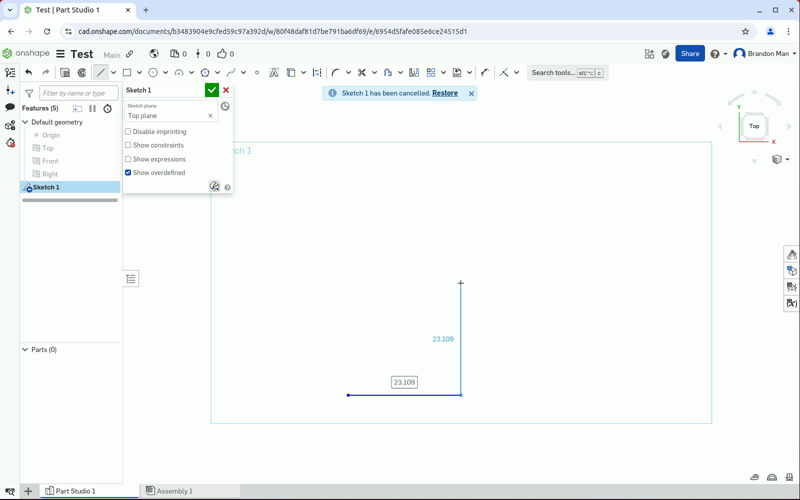
click(460, 282)
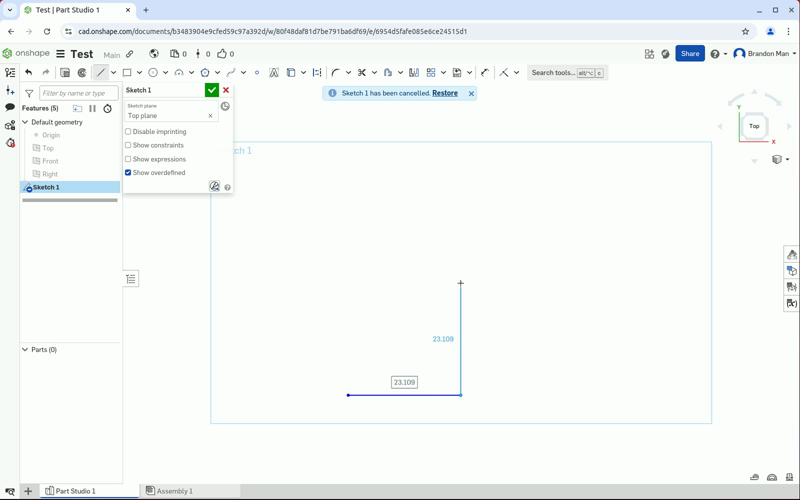
key_up(shift)
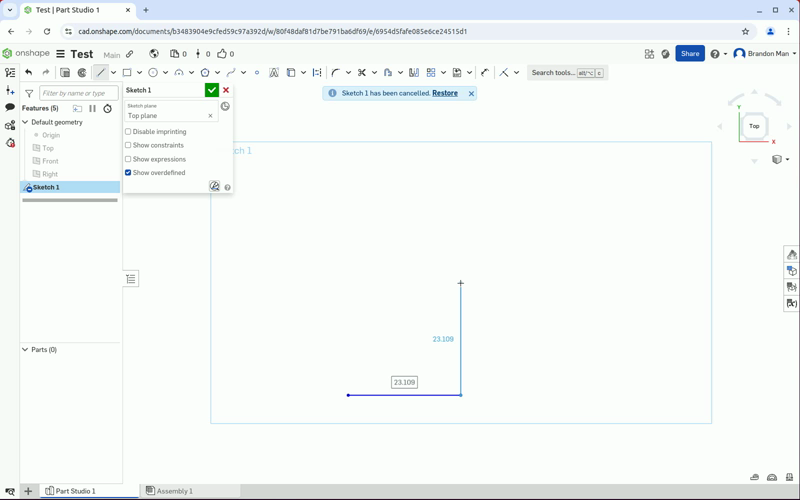
key_down(shift)
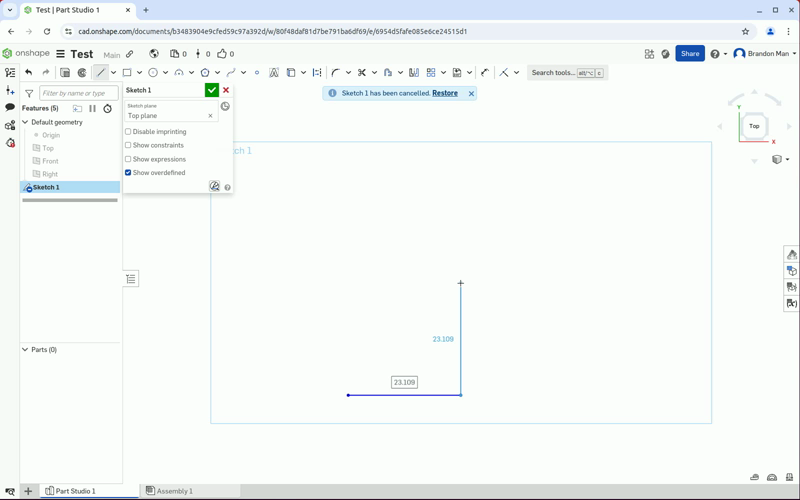
mouse_move(348, 282)
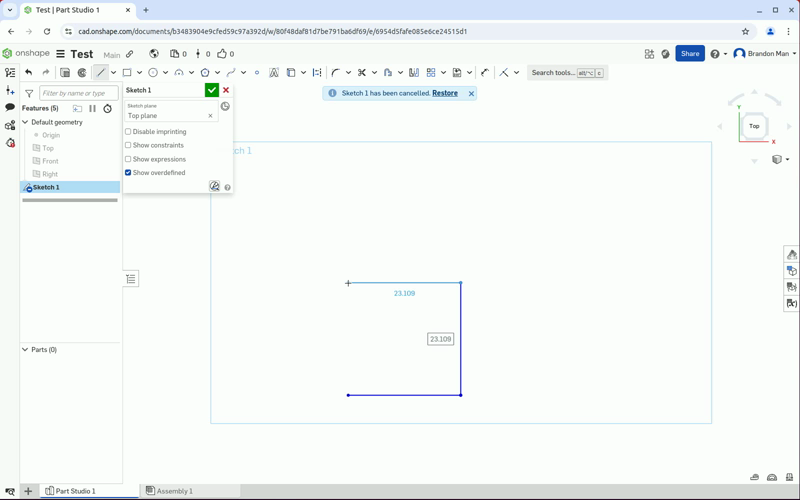
click(348, 282)
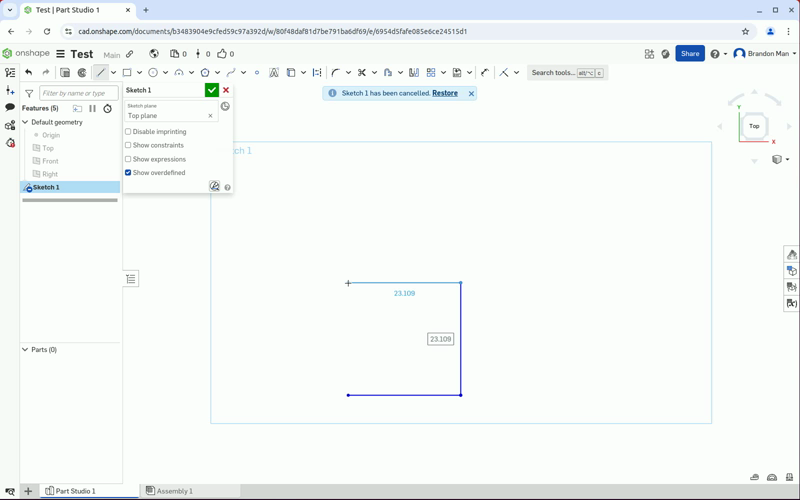
key_up(shift)
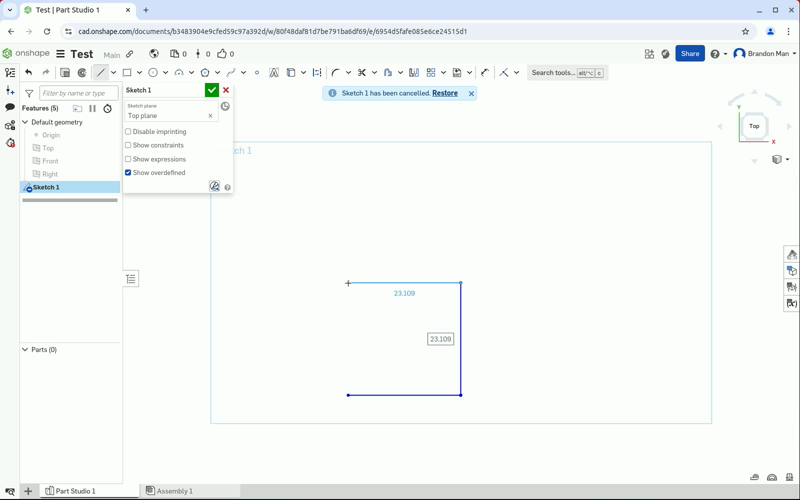
key_down(shift)
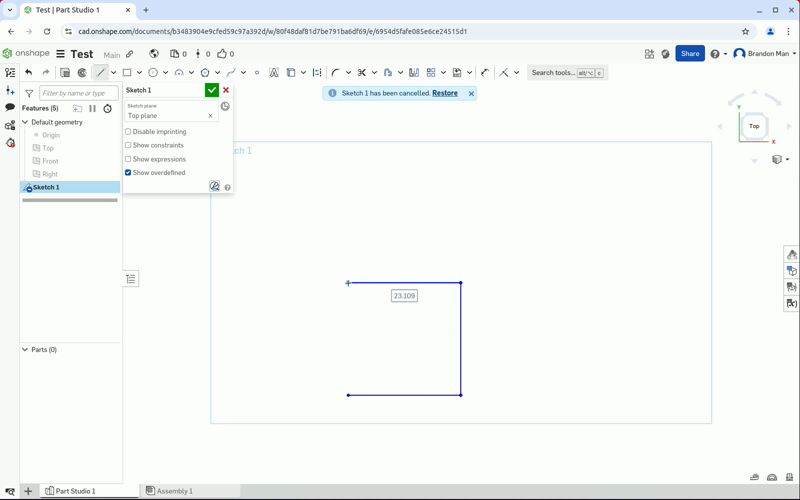
mouse_move(348, 395)
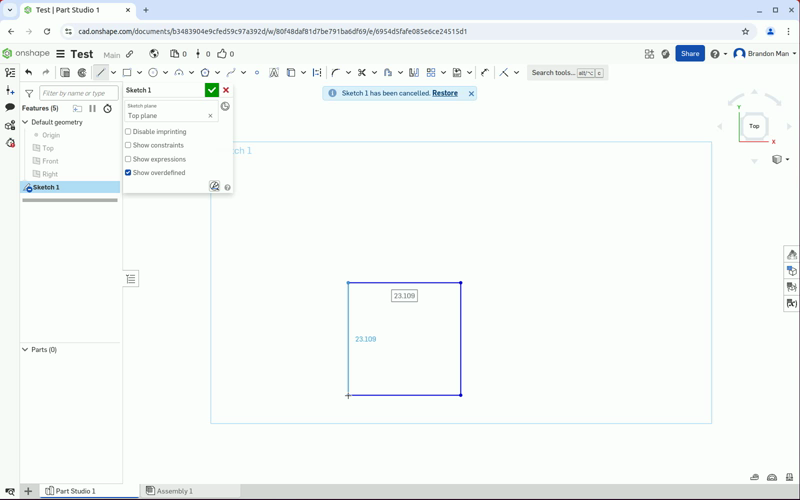
key_up(shift)
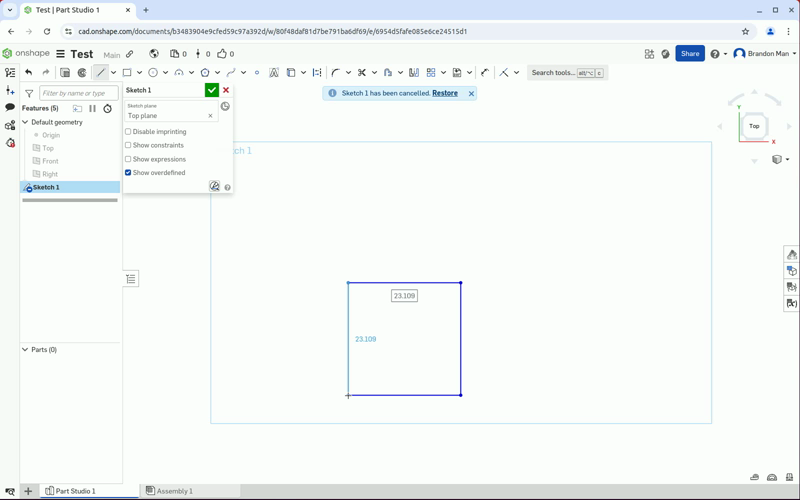
click(348, 395)
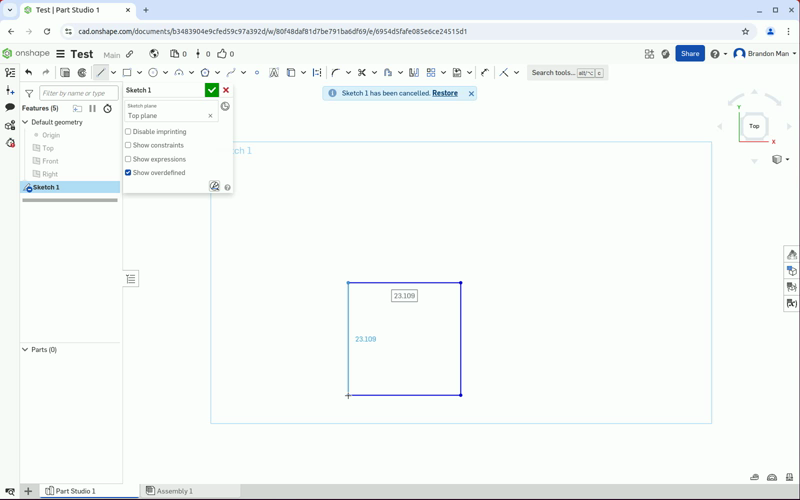
key(esc)
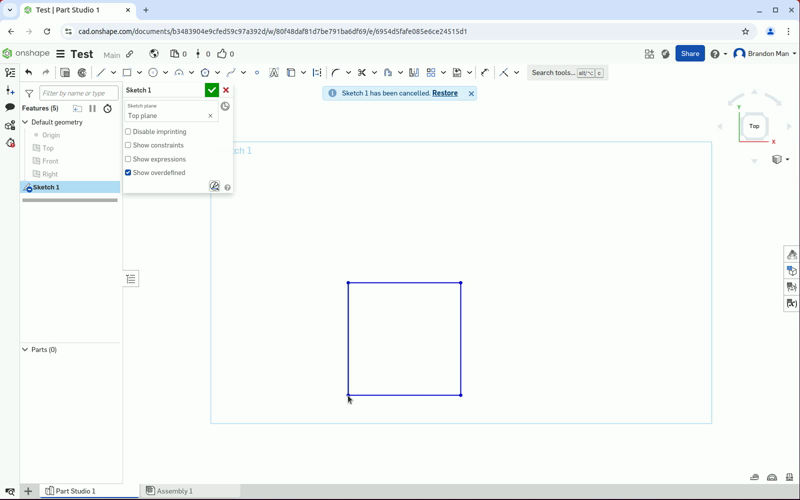
mouse_move(392, 360)
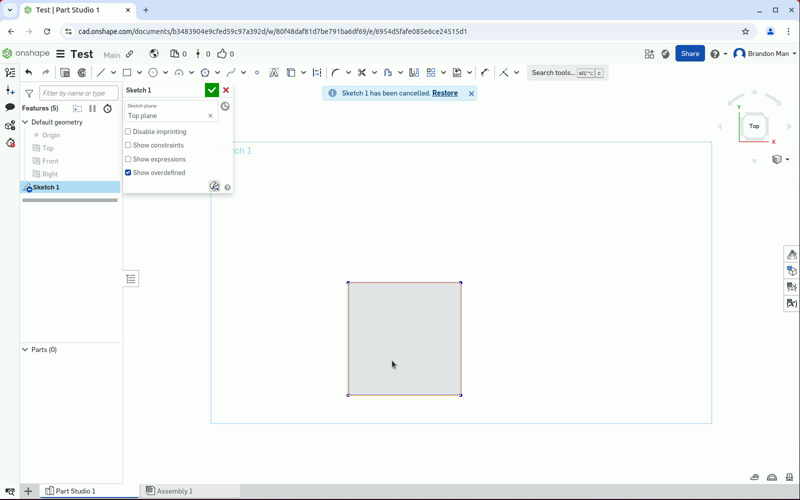
click(392, 360)
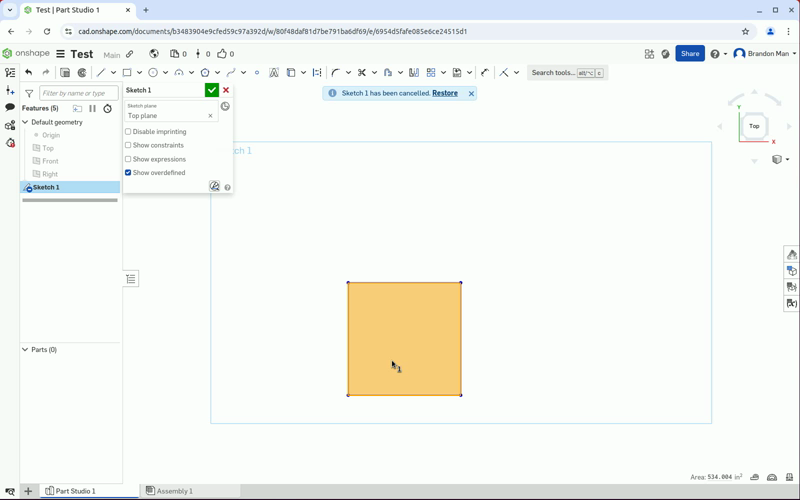
mouse_move(73, 352)
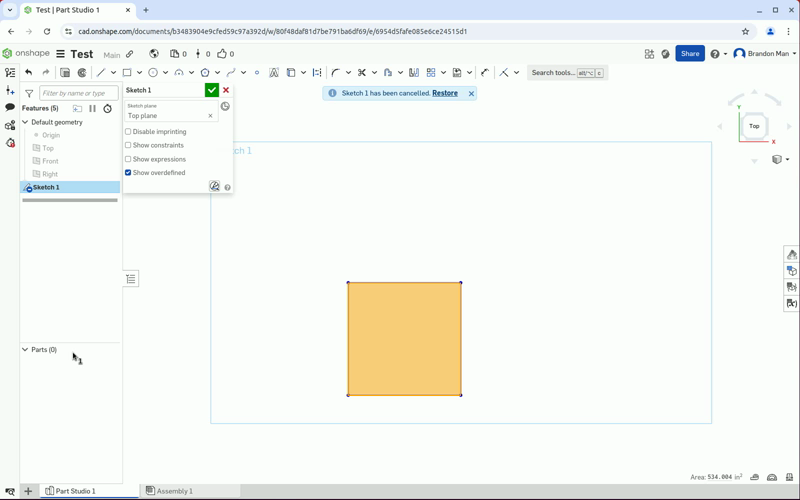
key(shift+y)
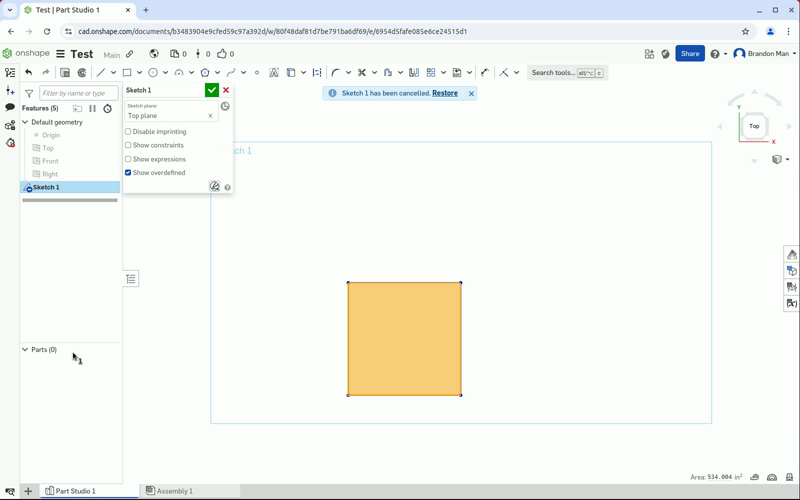
key(shift+e)
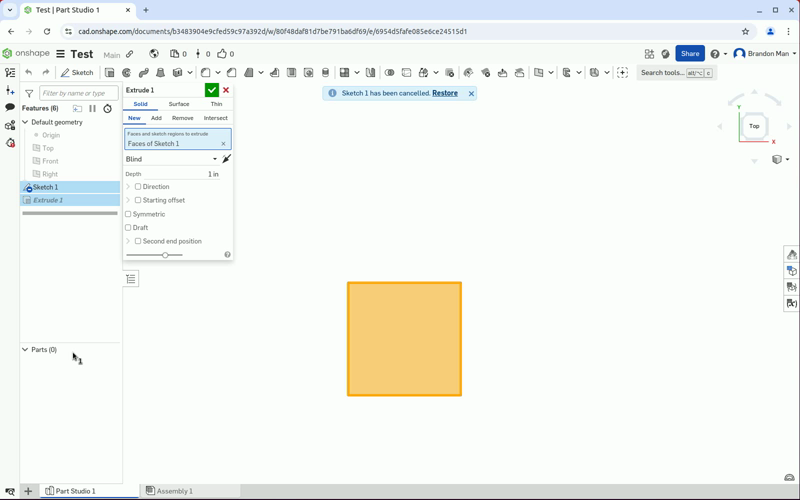
mouse_move(143, 106)
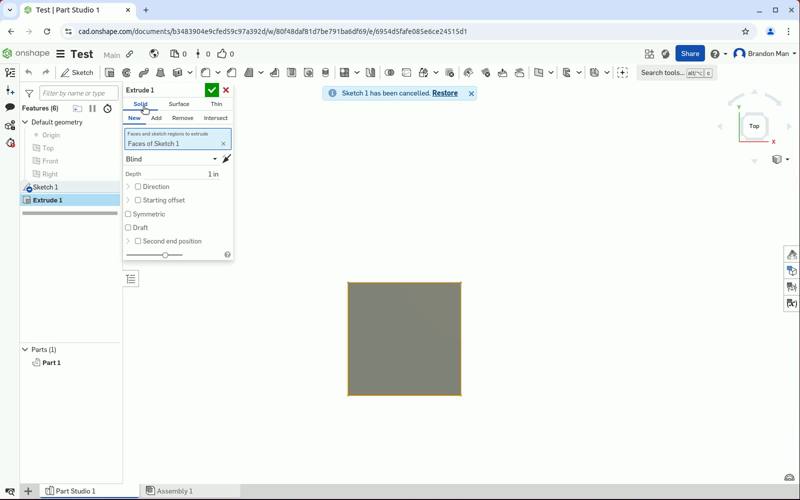
click(143, 106)
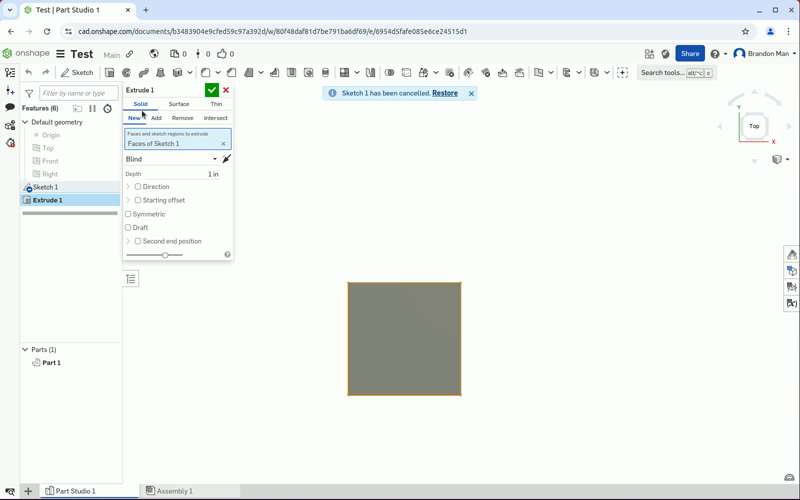
mouse_move(137, 120)
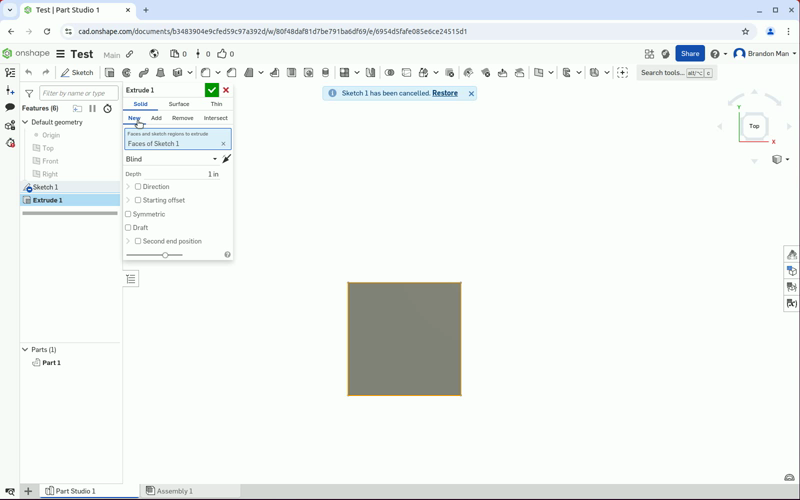
click(137, 120)
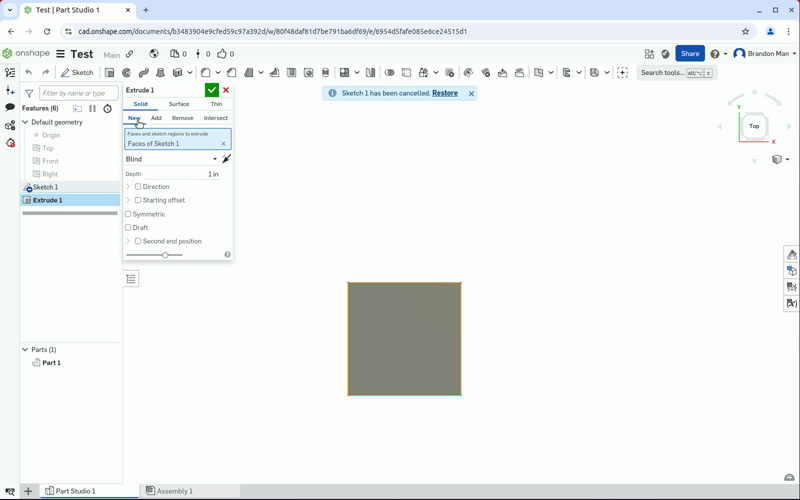
key(tab, 4)
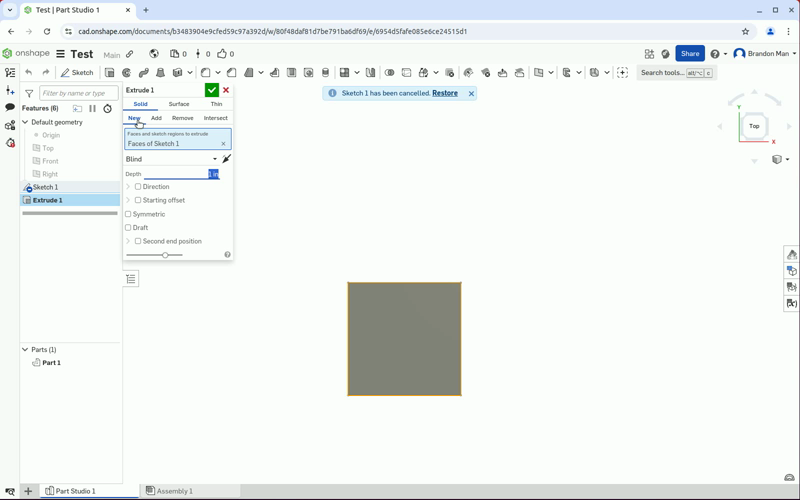
text(-0.241)
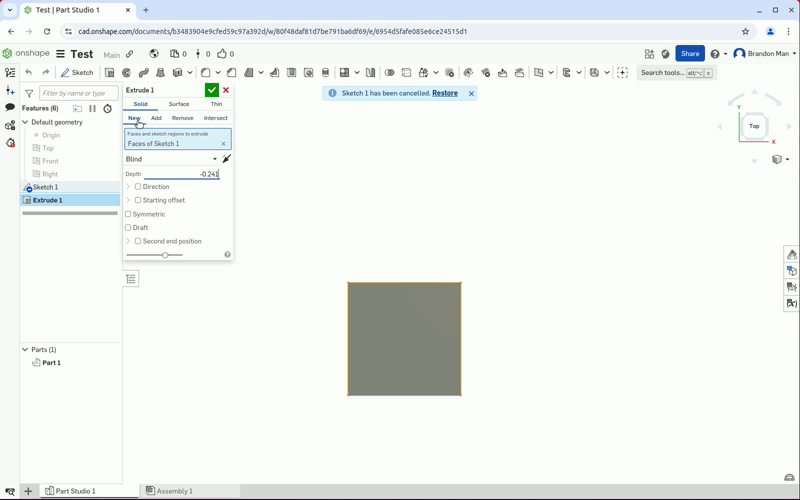
key(enter)
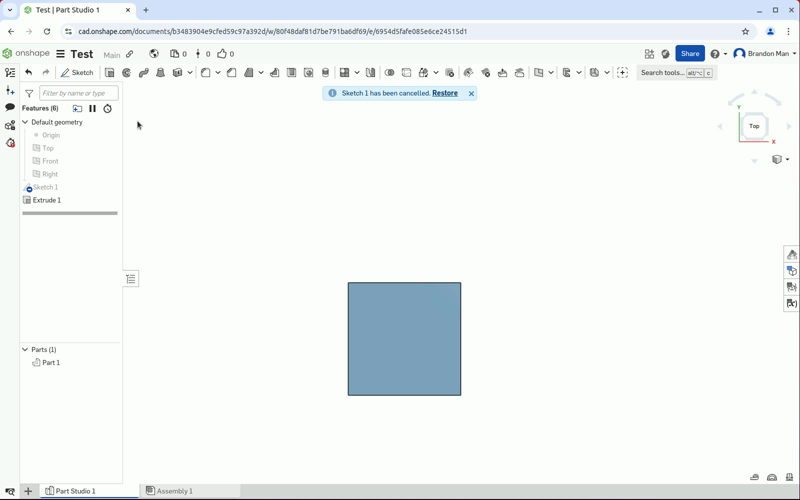
key(shift+h)
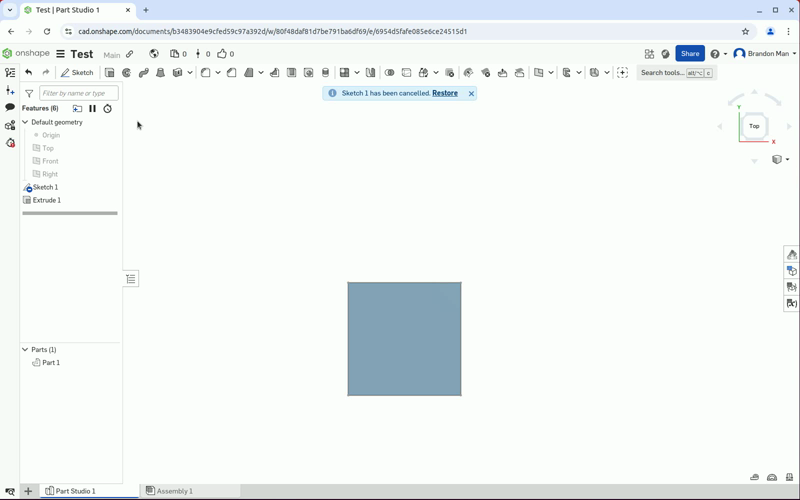
key(shift+h)
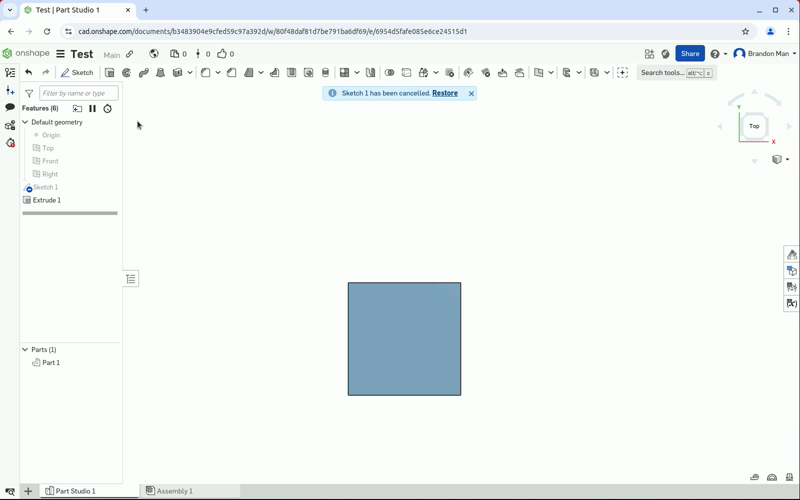
mouse_move(73, 189)
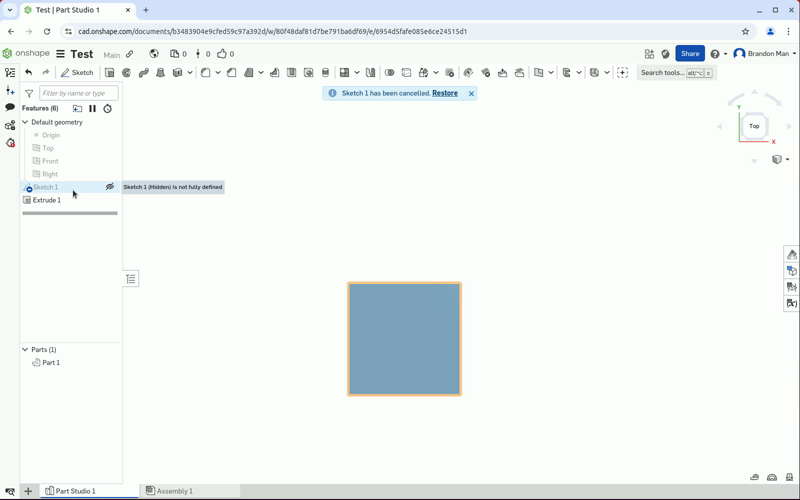
click(73, 189)
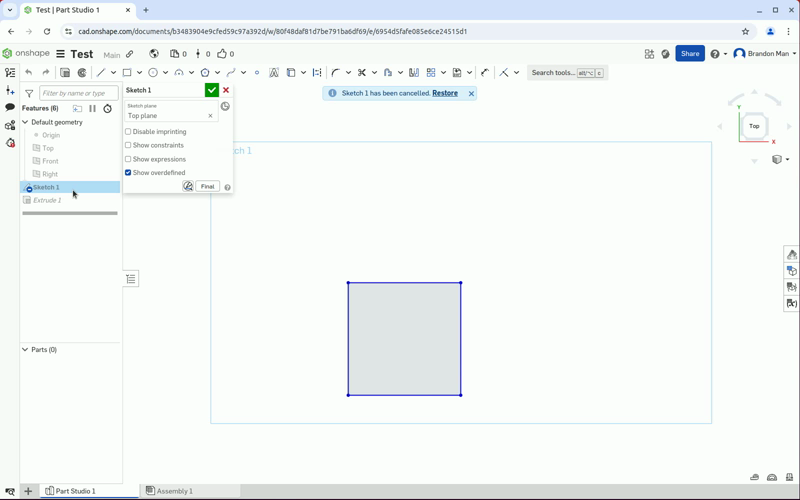
mouse_move(229, 92)
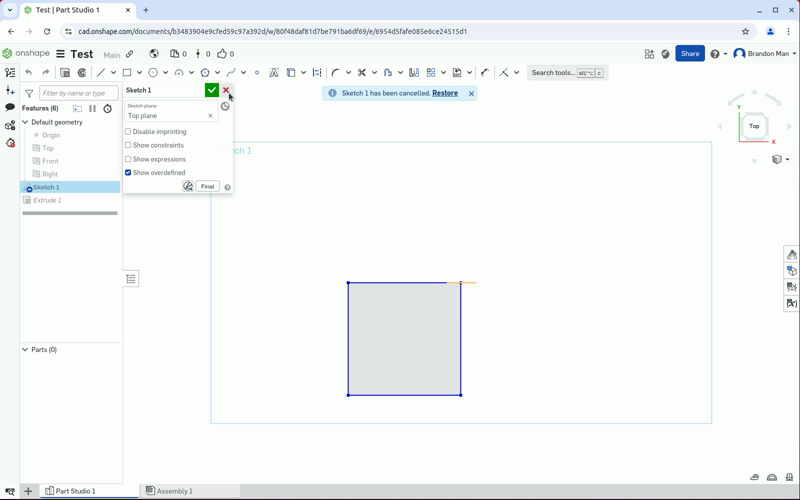
click(229, 92)
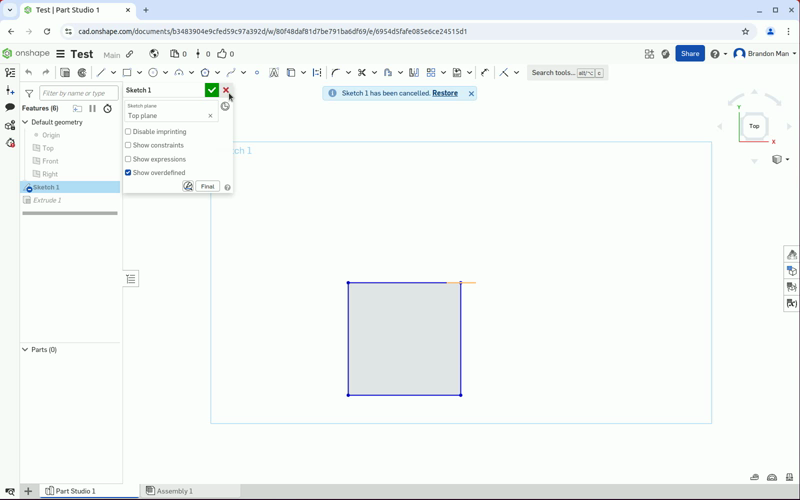
key(shift+s)
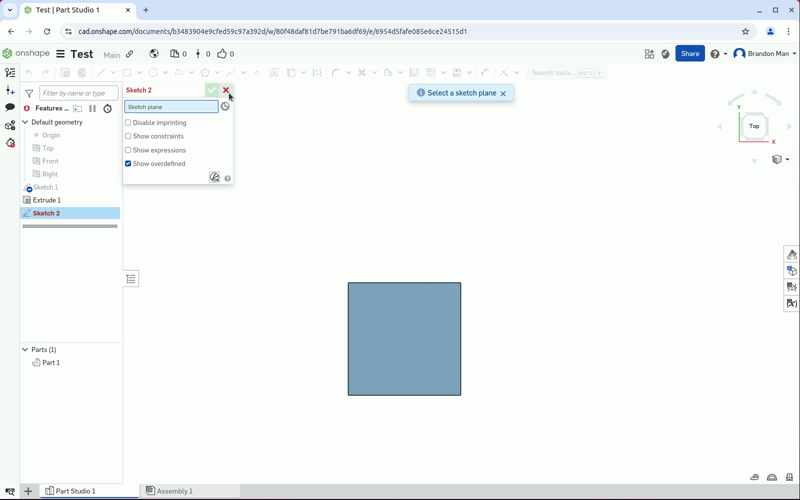
mouse_move(73, 150)
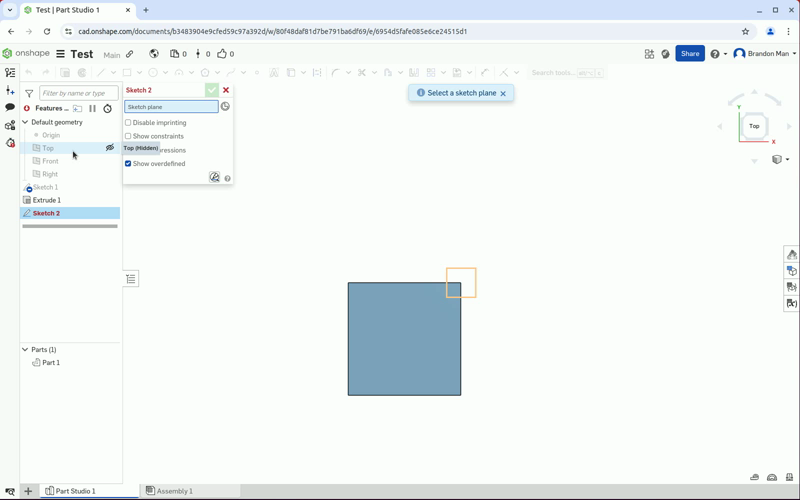
click(73, 150)
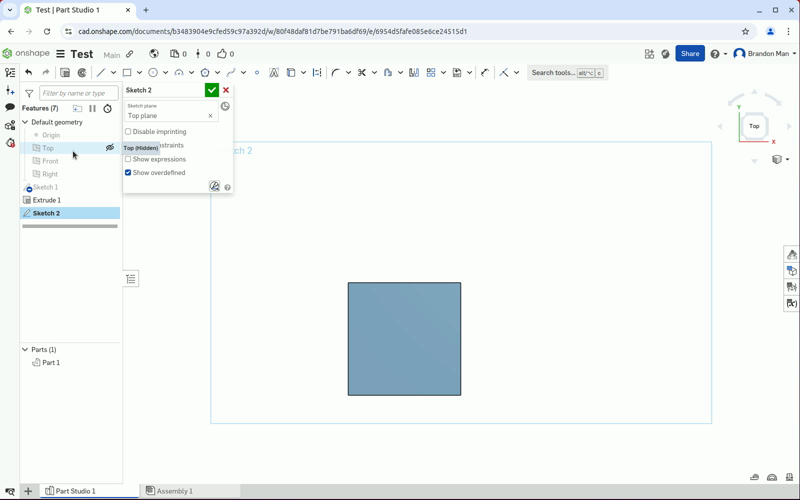
mouse_move(73, 352)
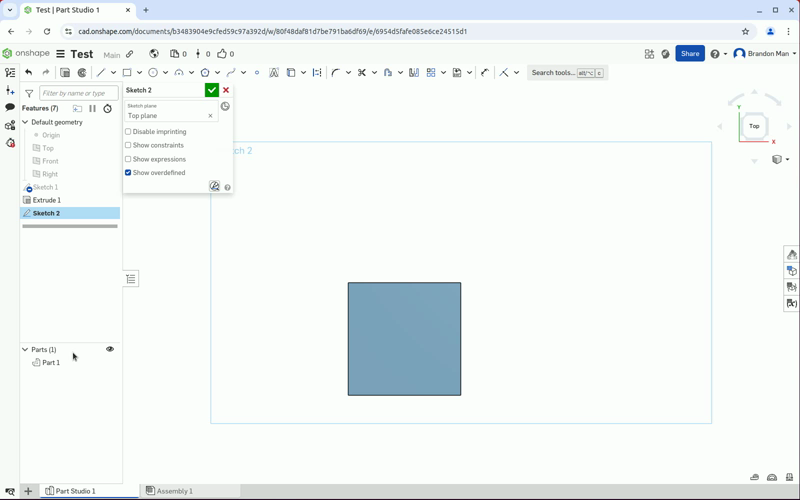
key(y)
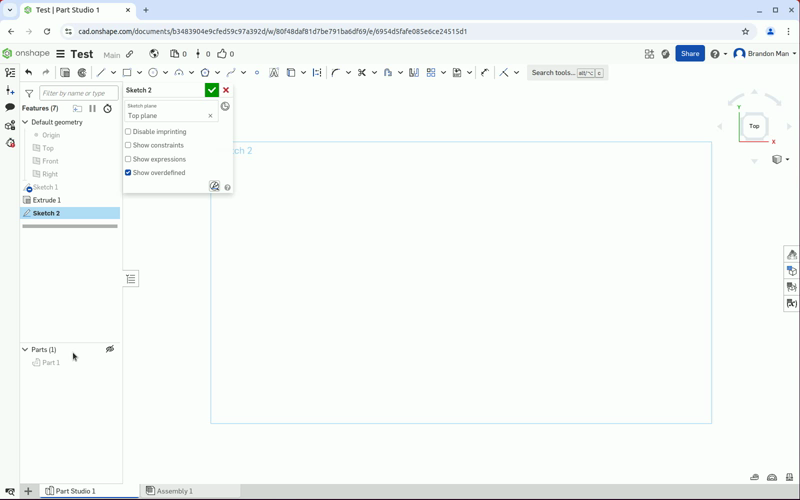
key(l)
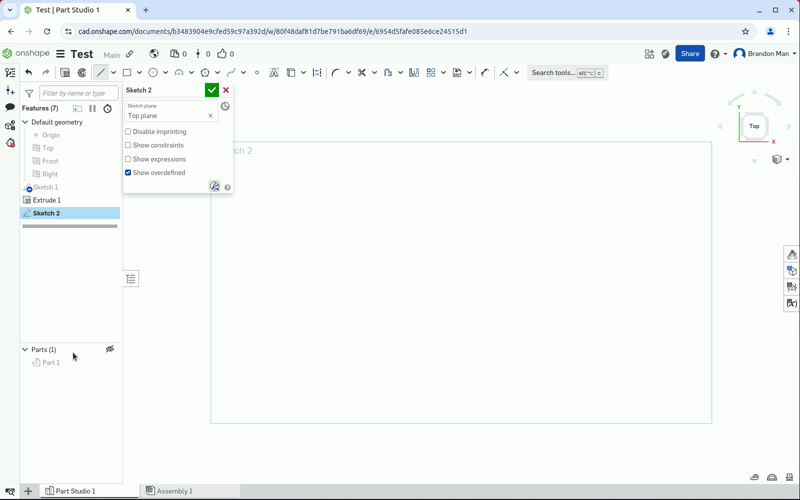
key_down(shift)
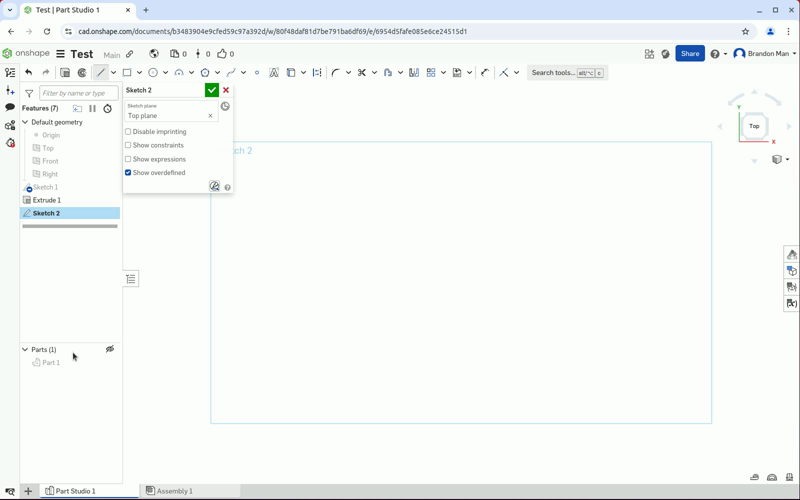
mouse_move(348, 291)
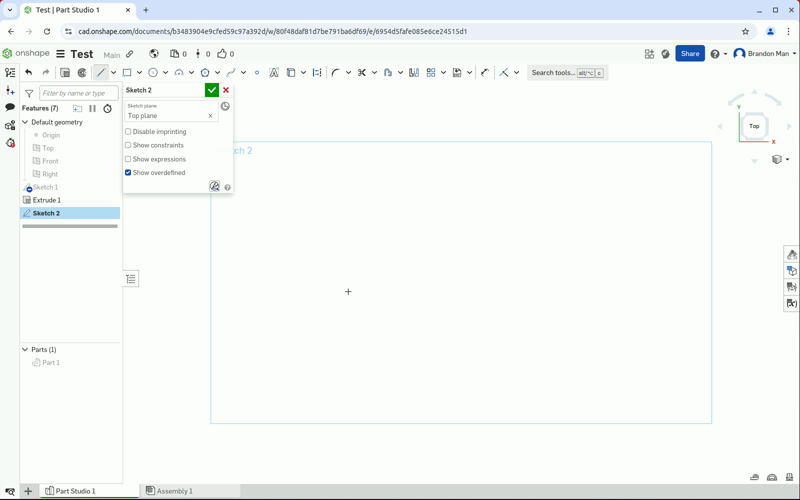
click(348, 291)
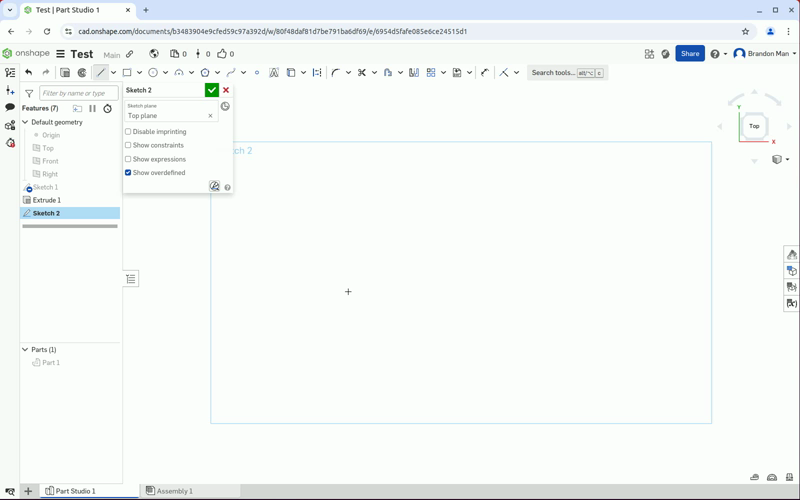
key_up(shift)
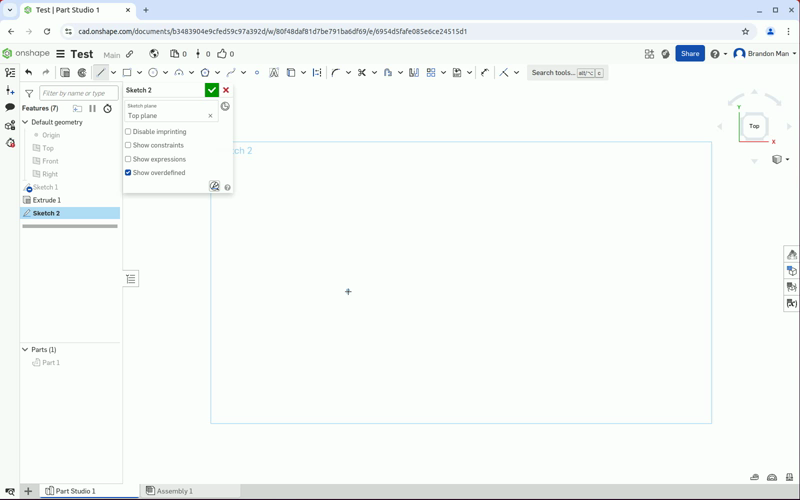
key_down(shift)
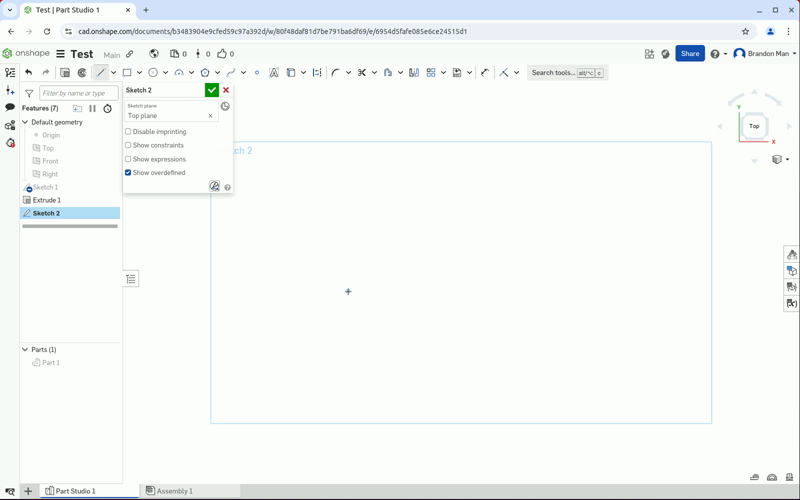
mouse_move(460, 291)
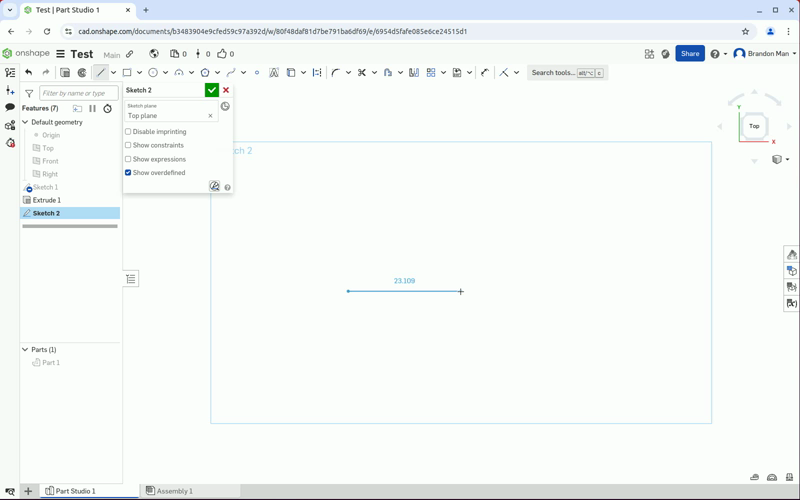
click(460, 291)
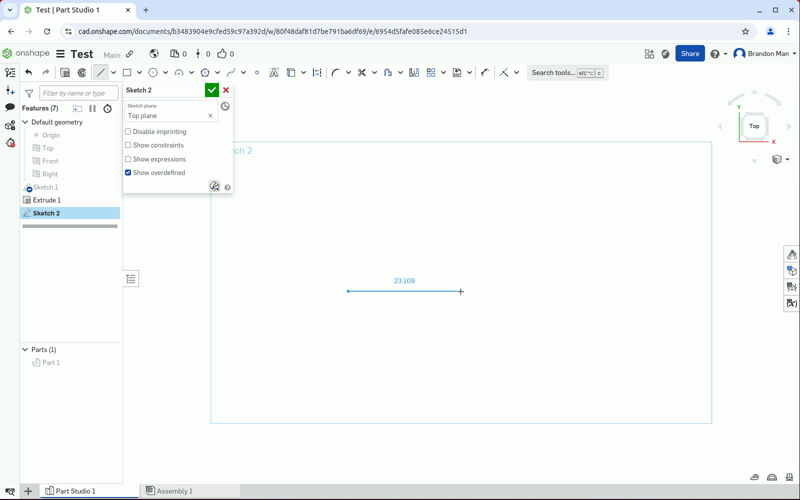
key_up(shift)
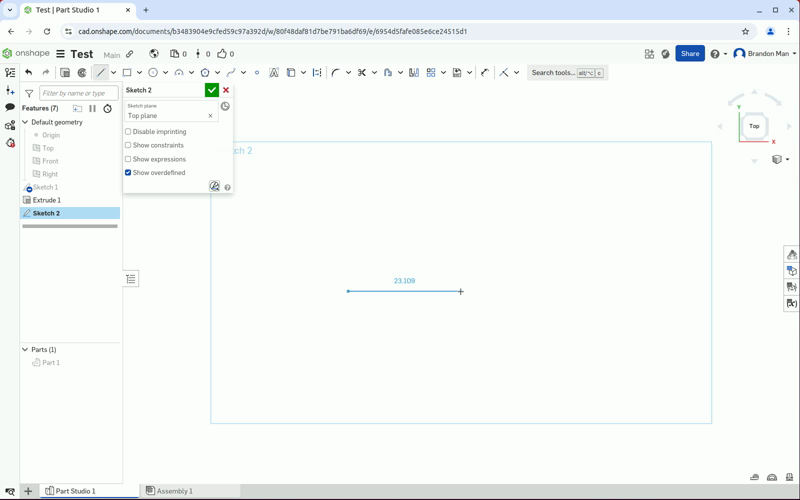
key_down(shift)
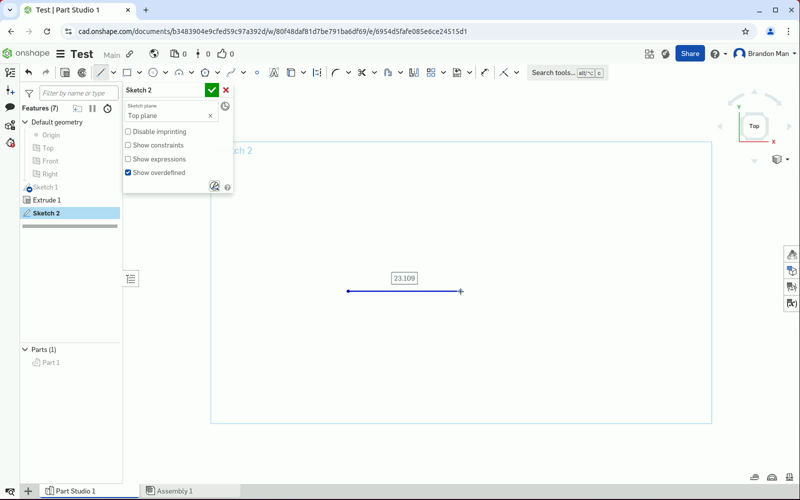
mouse_move(490, 291)
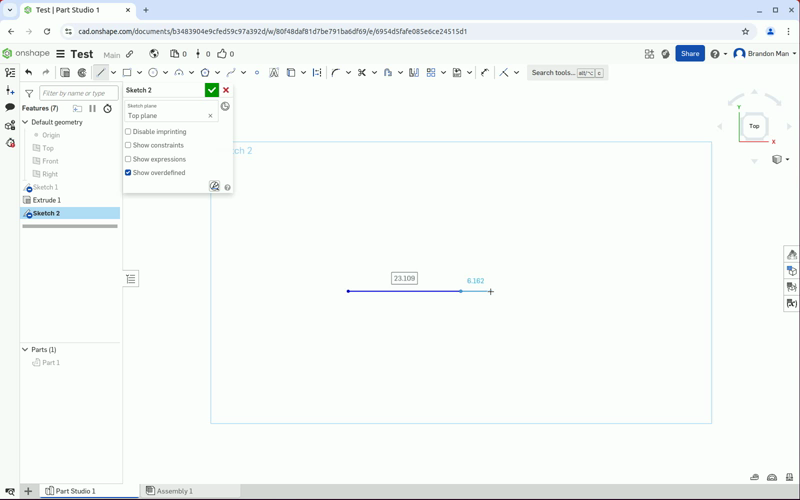
mouse_move(460, 284)
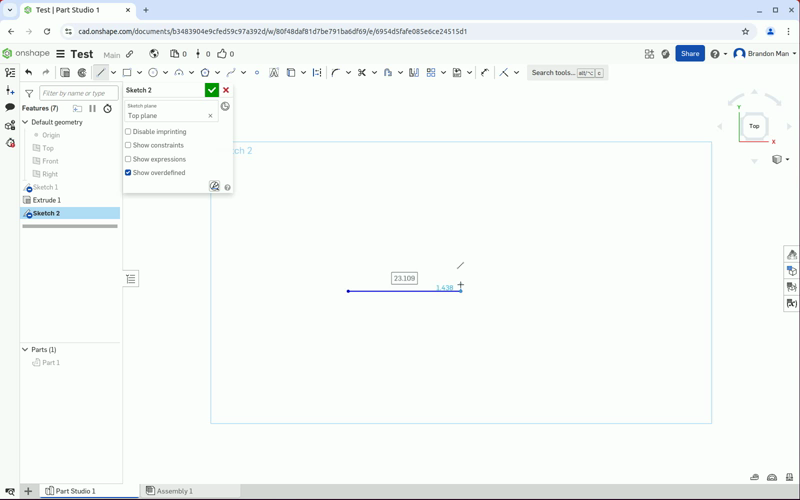
scroll(6)
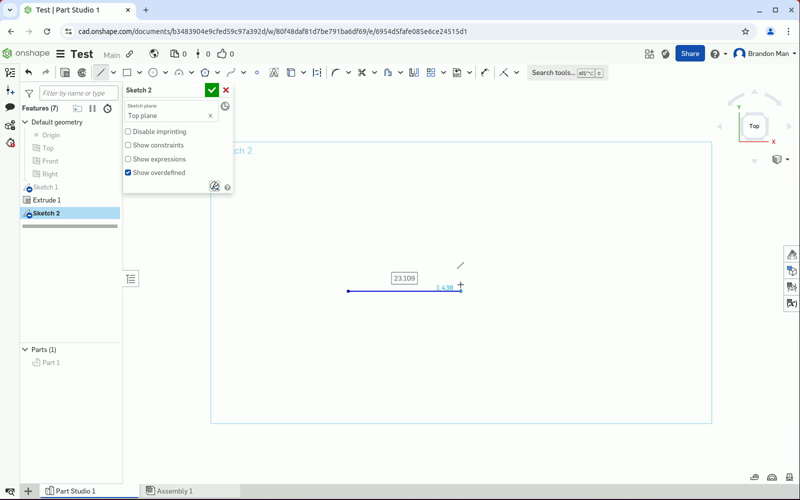
scroll(6)
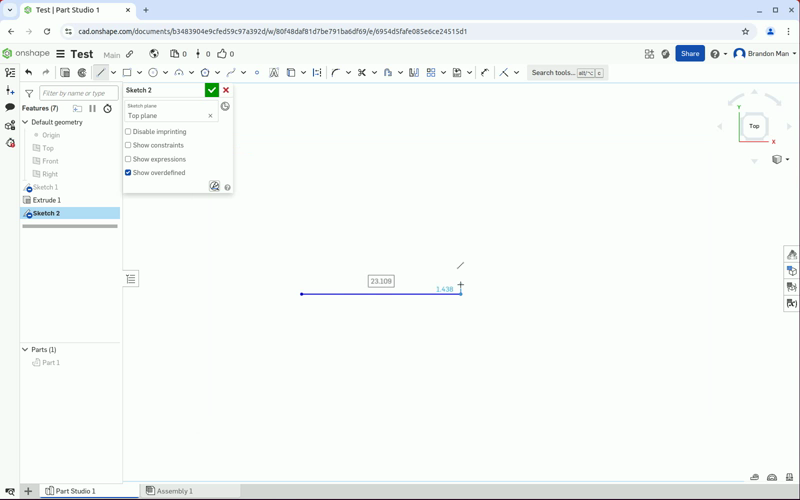
scroll(6)
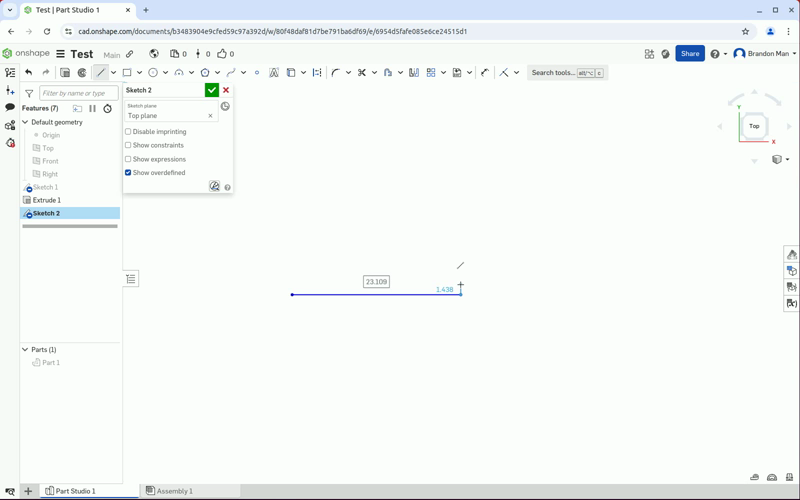
scroll(6)
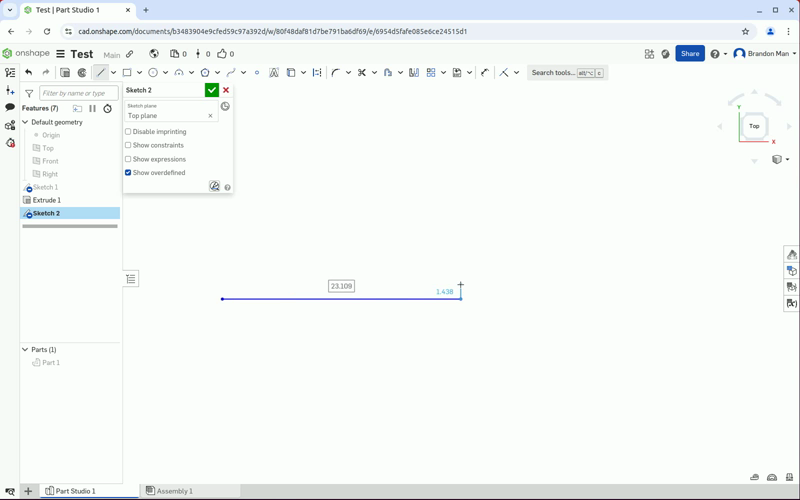
scroll(6)
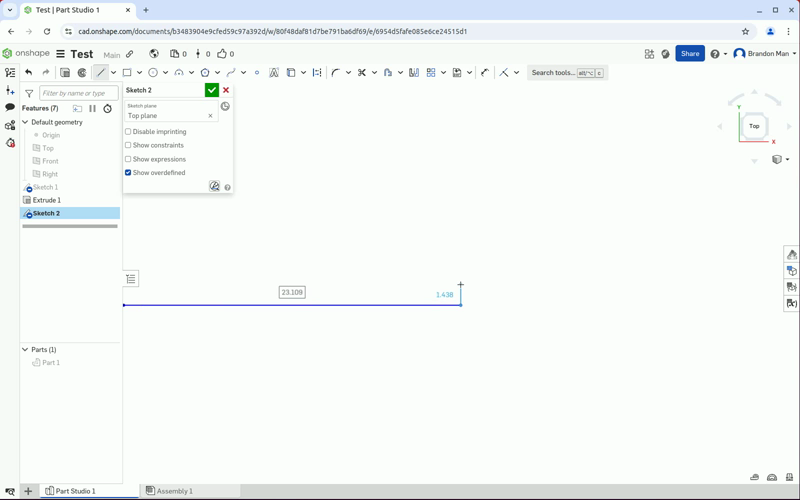
scroll(6)
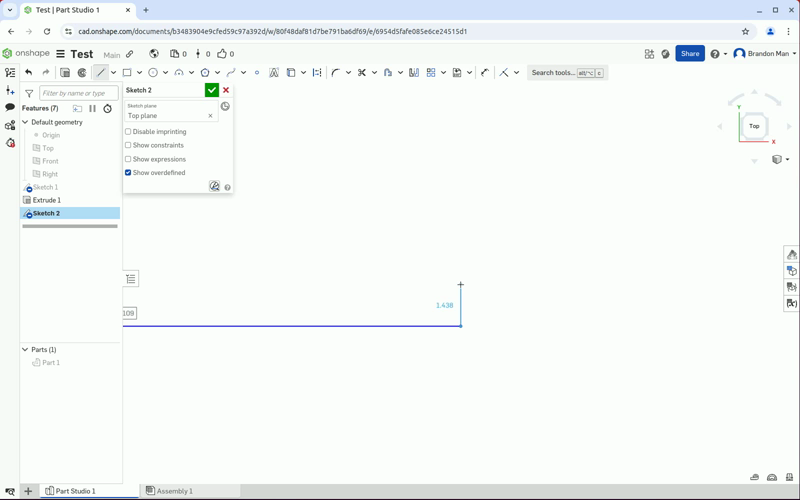
scroll(6)
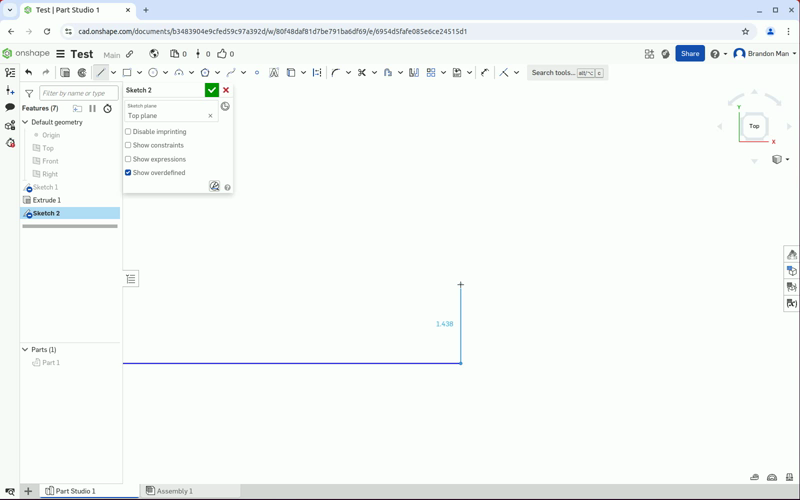
click(460, 284)
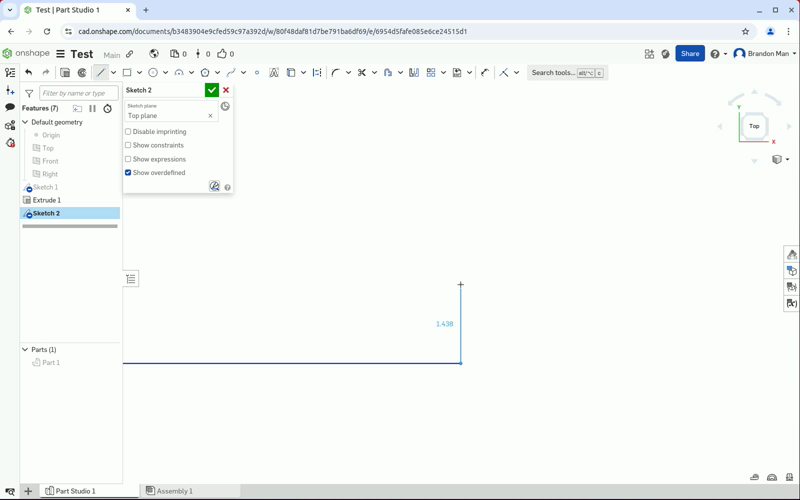
scroll(-6)
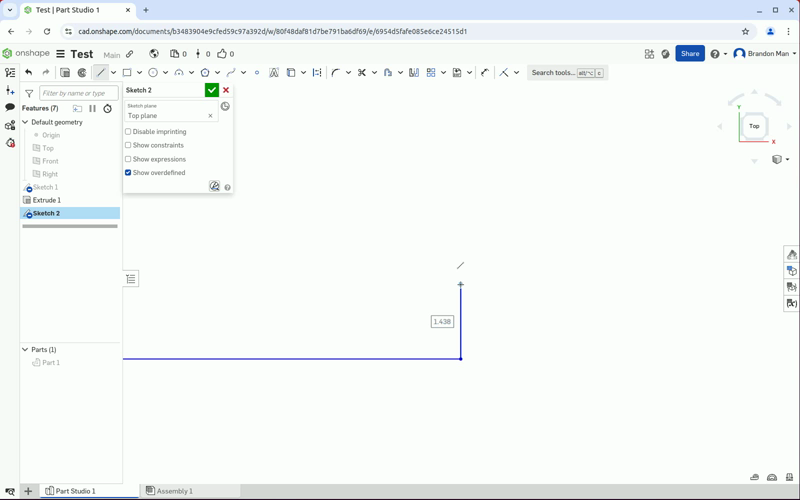
scroll(-6)
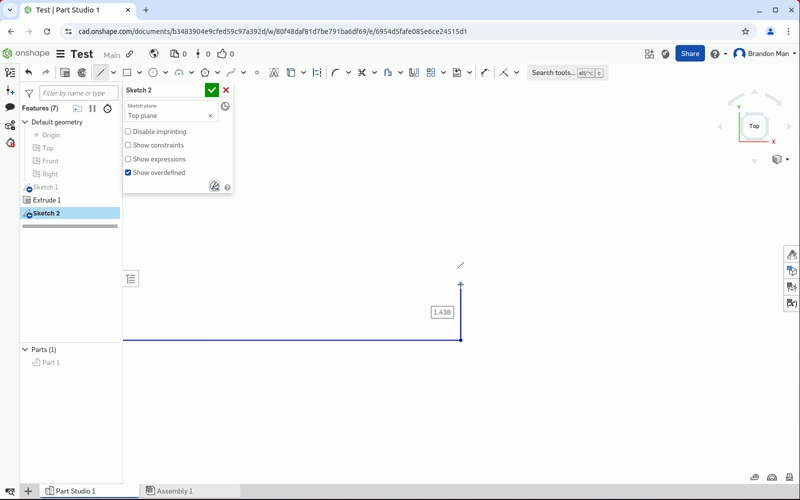
scroll(-6)
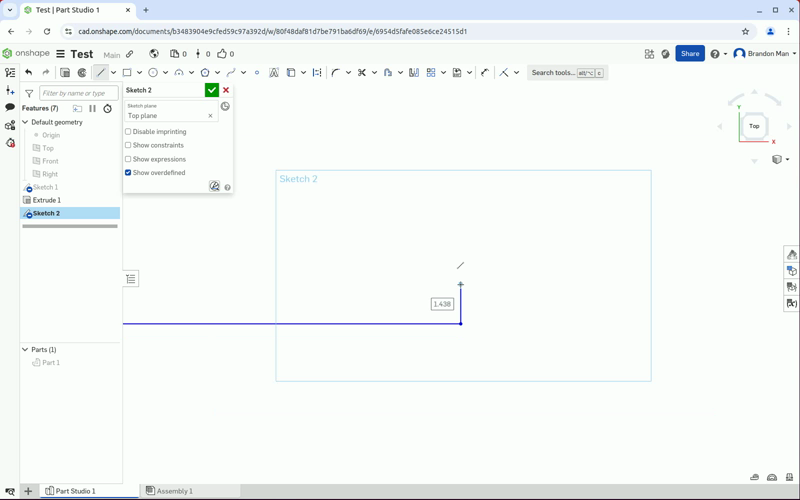
scroll(-6)
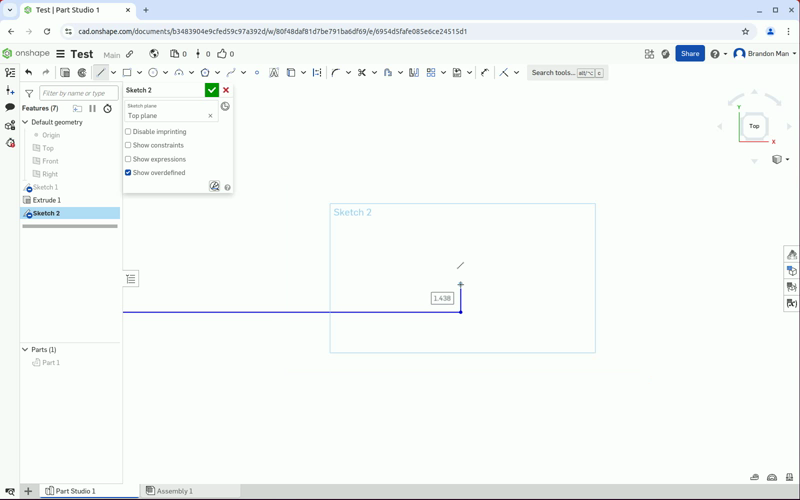
scroll(-6)
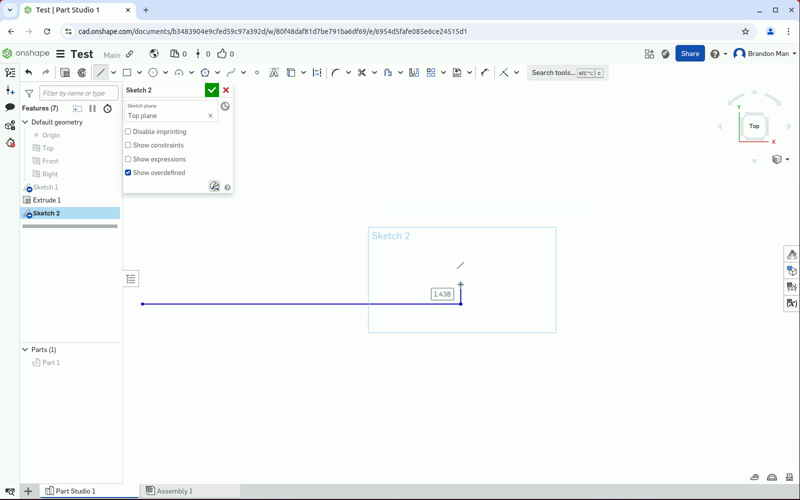
scroll(-6)
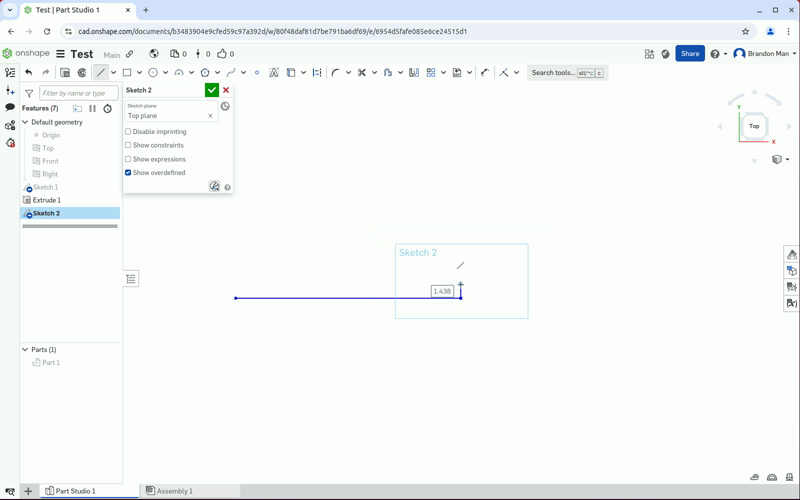
scroll(-6)
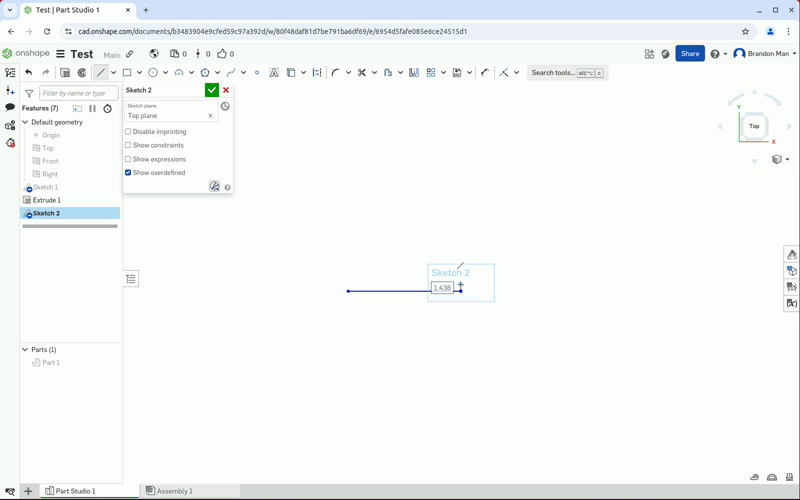
key_up(shift)
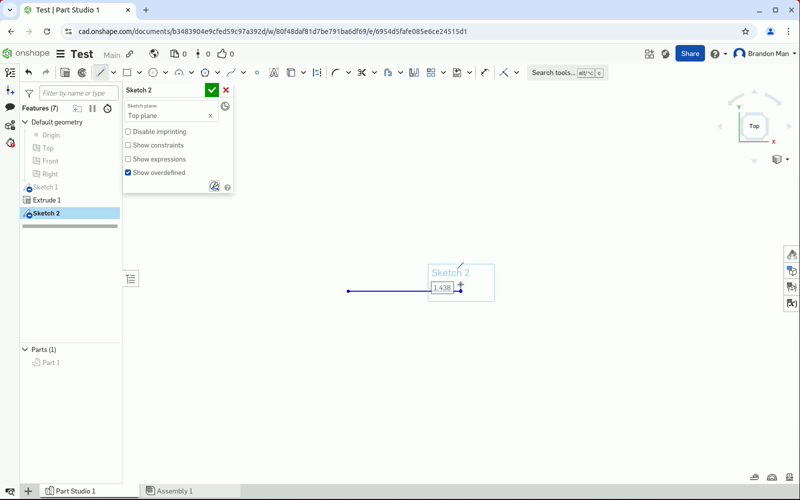
key_down(shift)
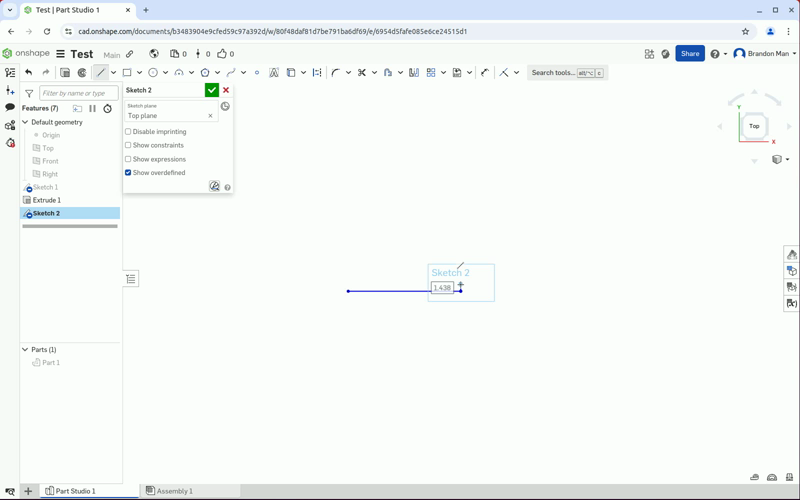
mouse_move(348, 284)
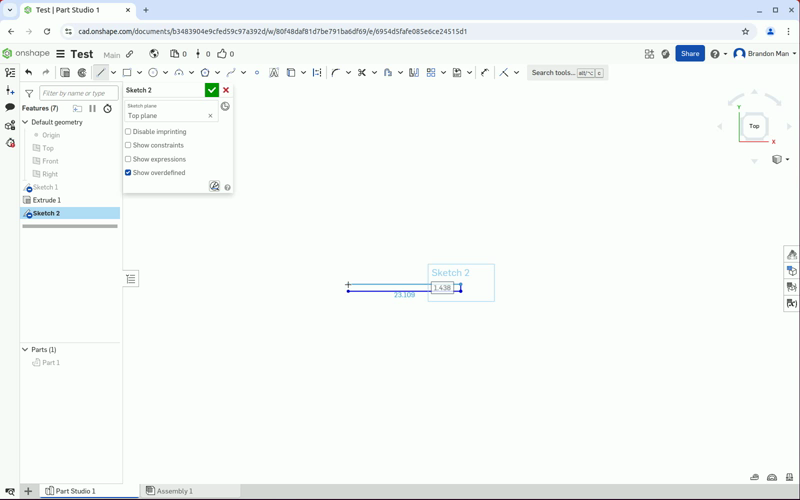
click(348, 284)
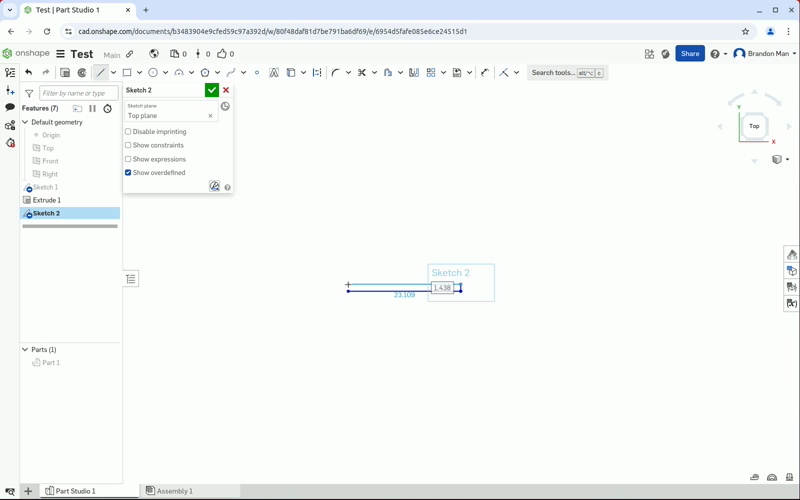
key_up(shift)
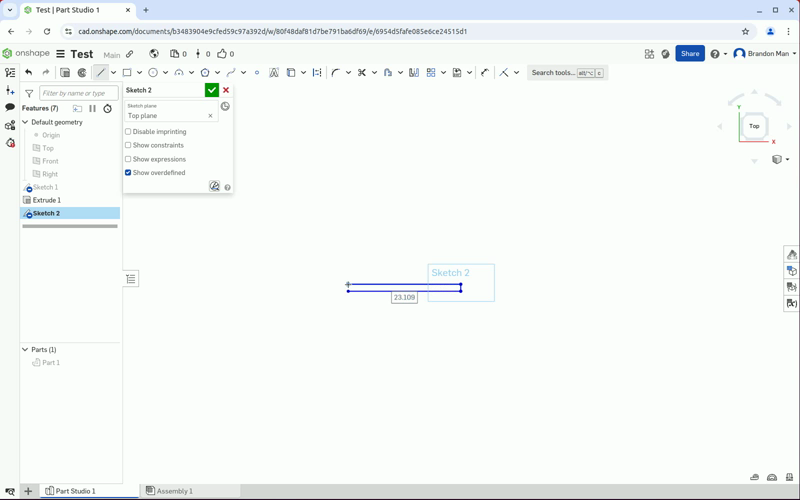
mouse_move(378, 284)
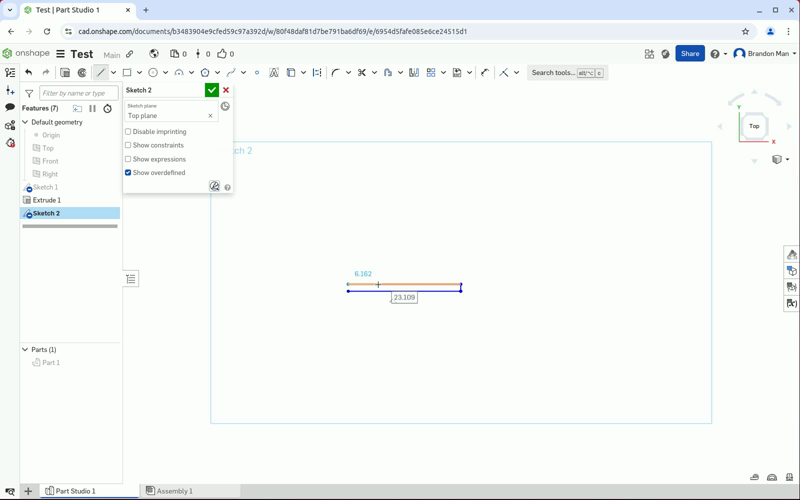
key_down(shift)
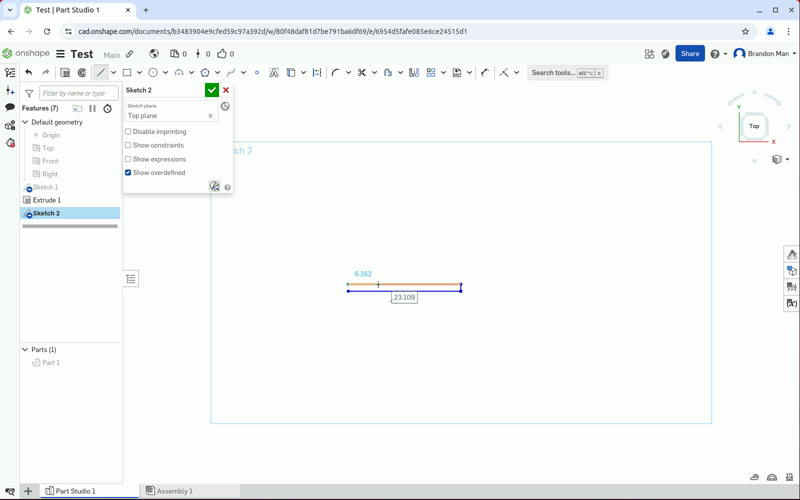
mouse_move(348, 291)
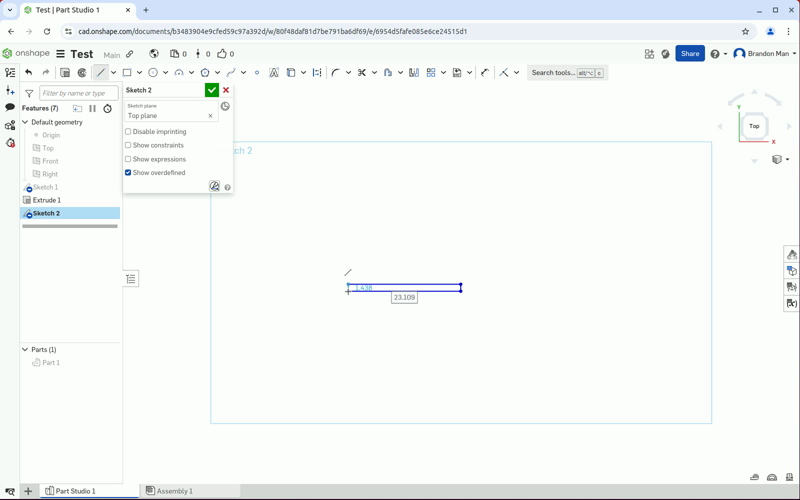
scroll(6)
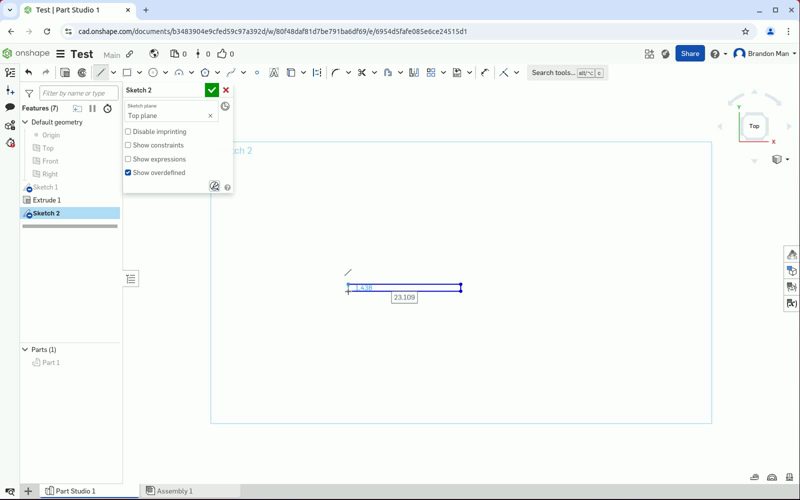
scroll(6)
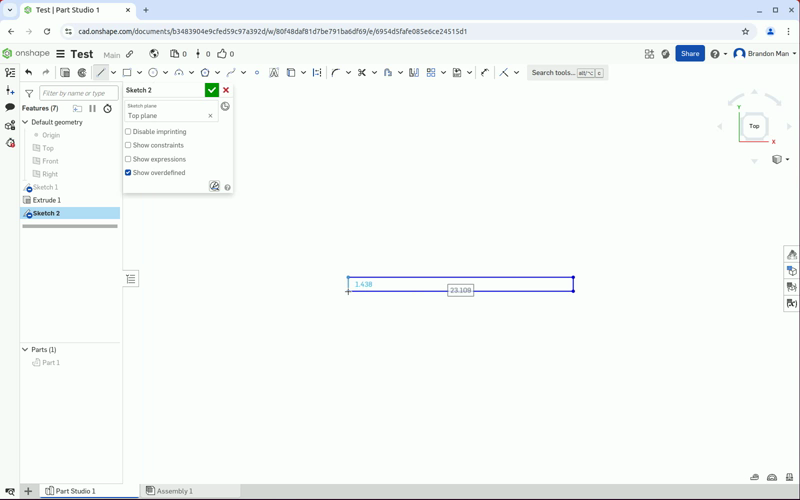
scroll(6)
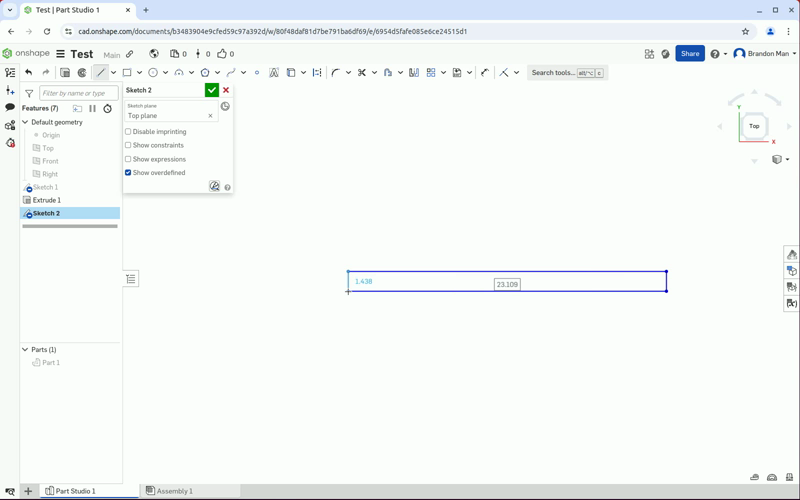
scroll(6)
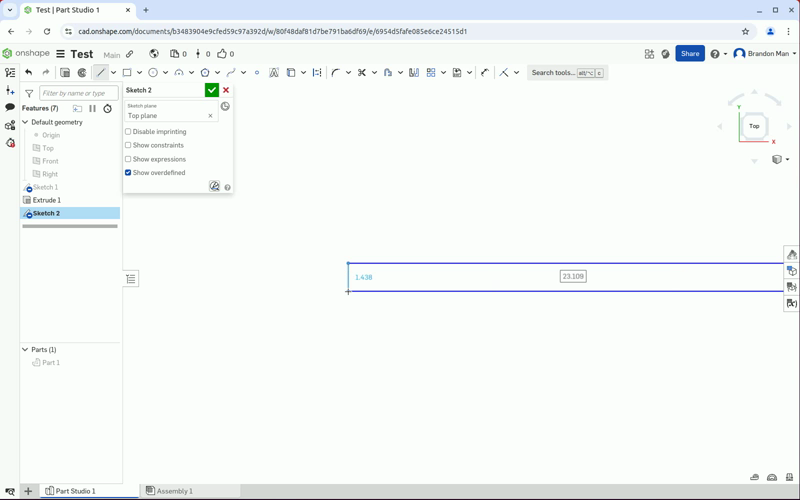
scroll(6)
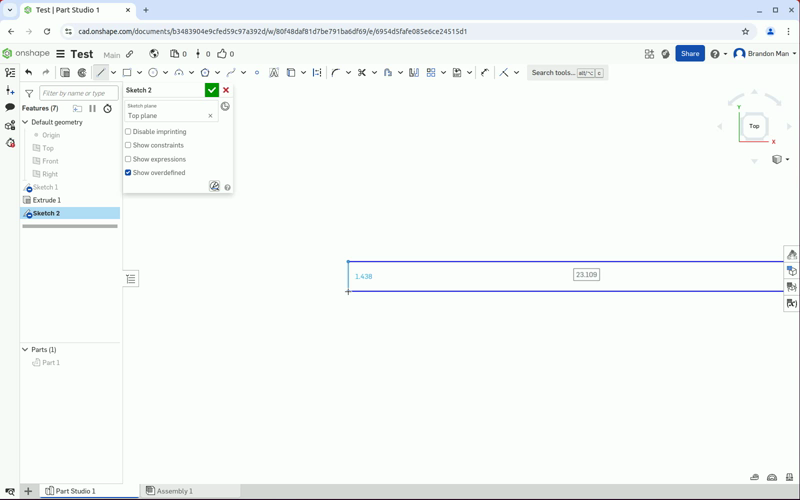
scroll(6)
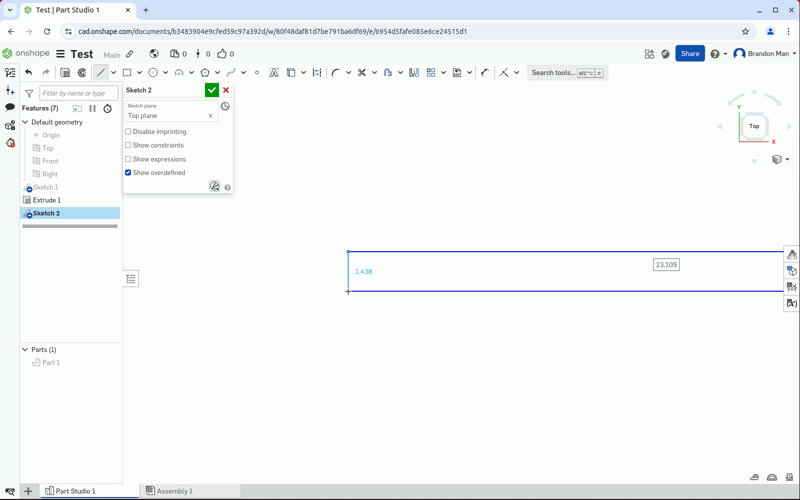
scroll(6)
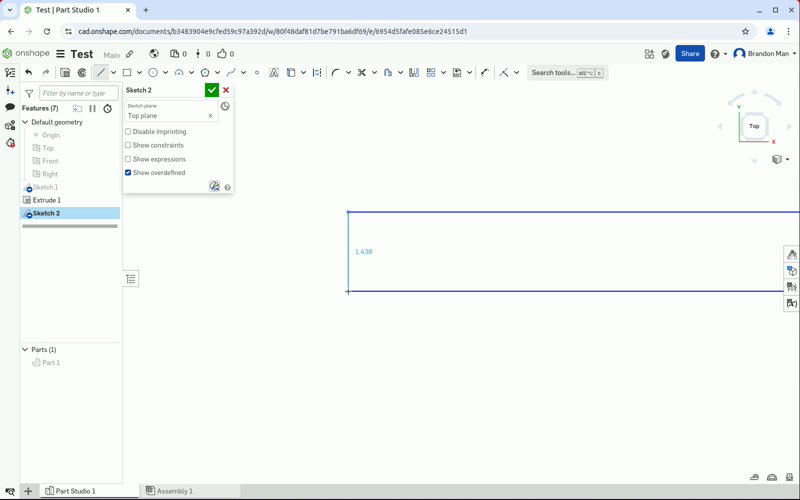
key_up(shift)
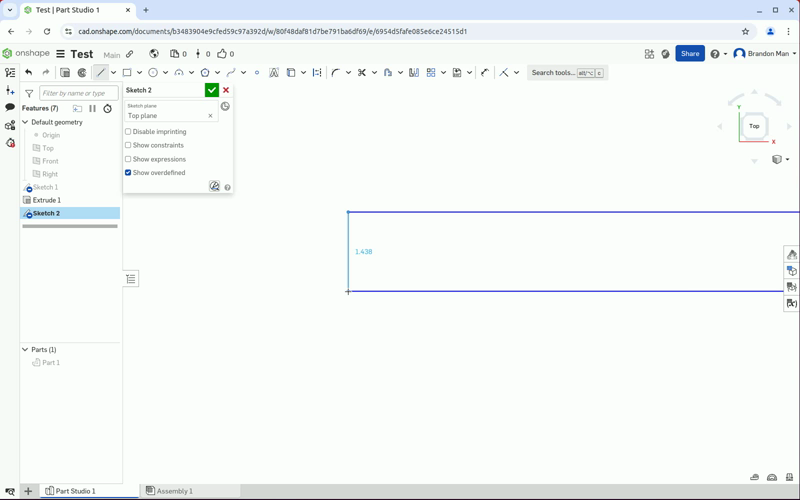
click(348, 291)
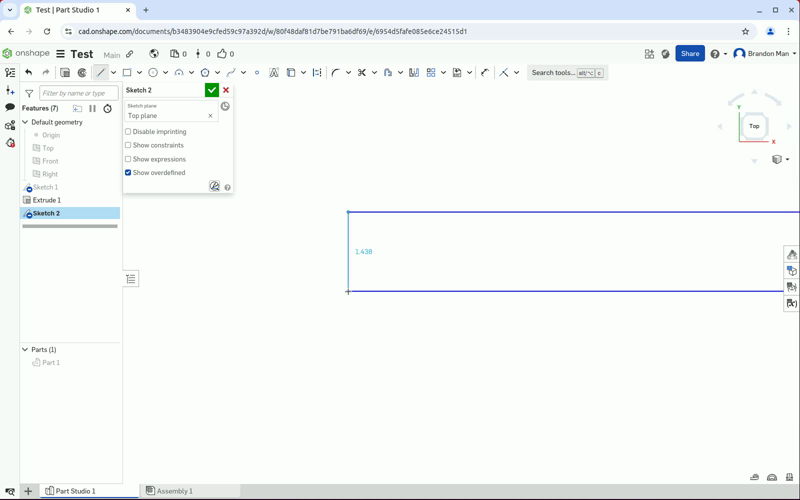
scroll(-6)
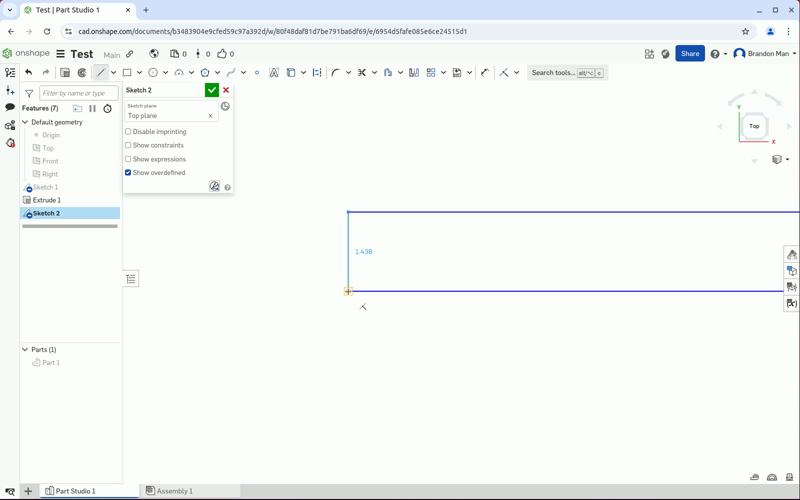
scroll(-6)
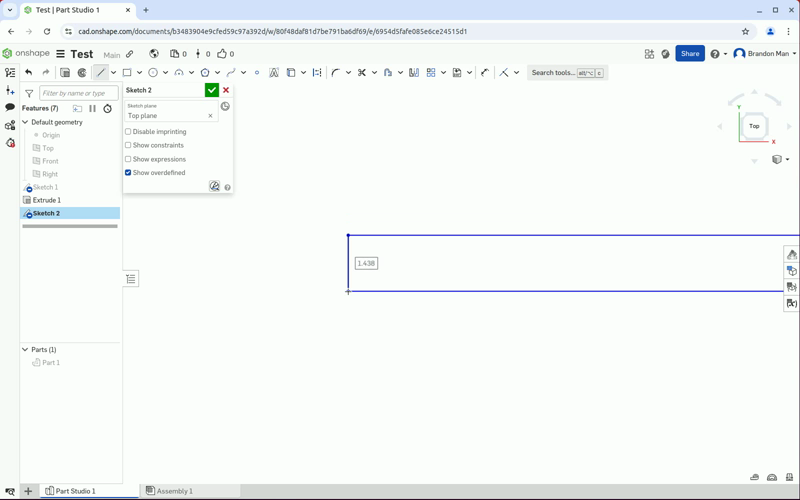
scroll(-6)
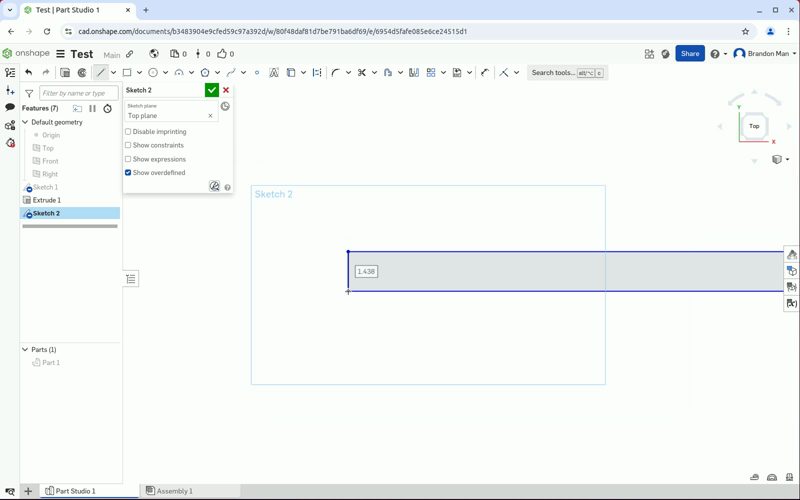
scroll(-6)
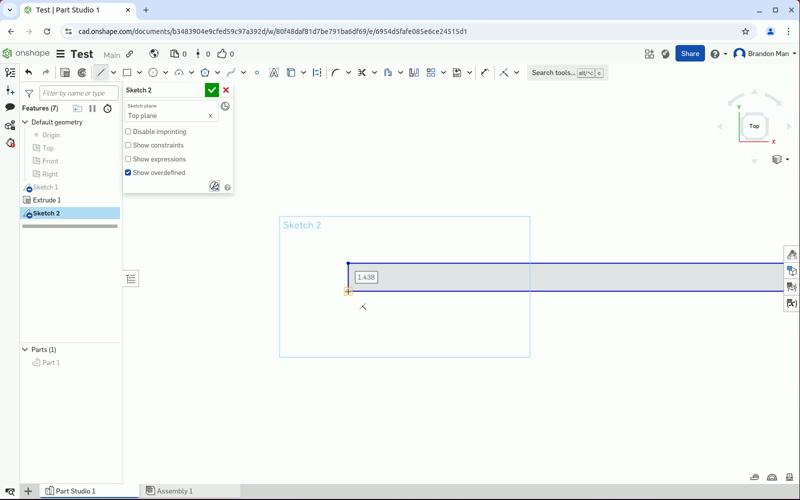
scroll(-6)
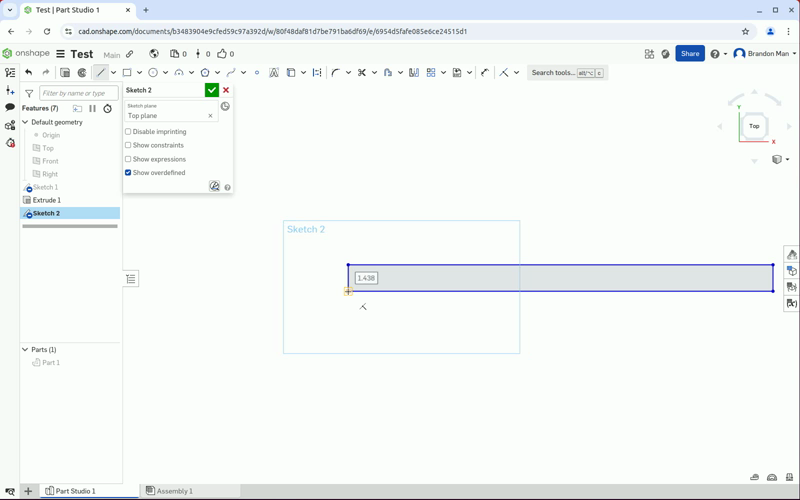
scroll(-6)
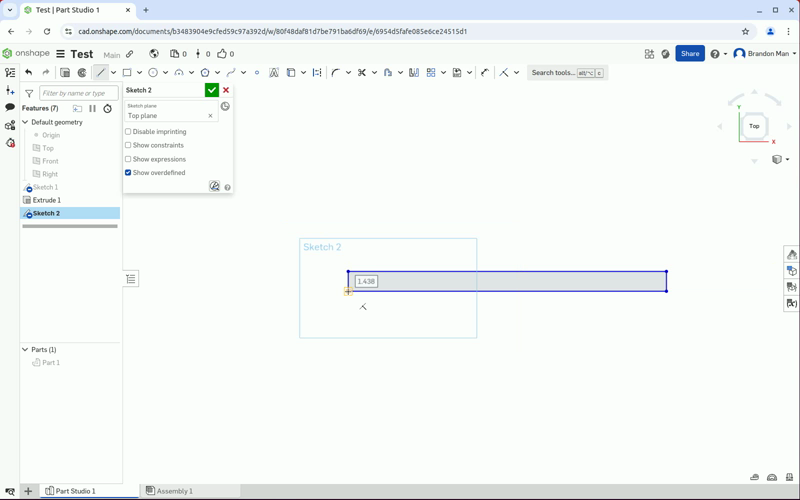
scroll(-6)
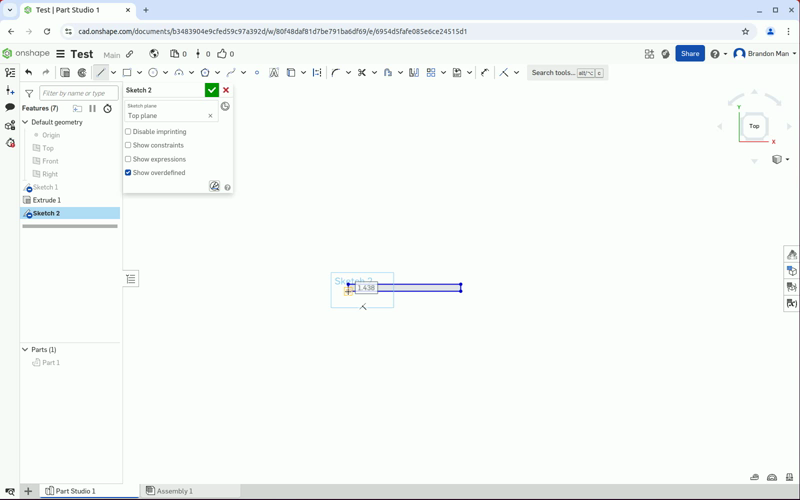
key(esc)
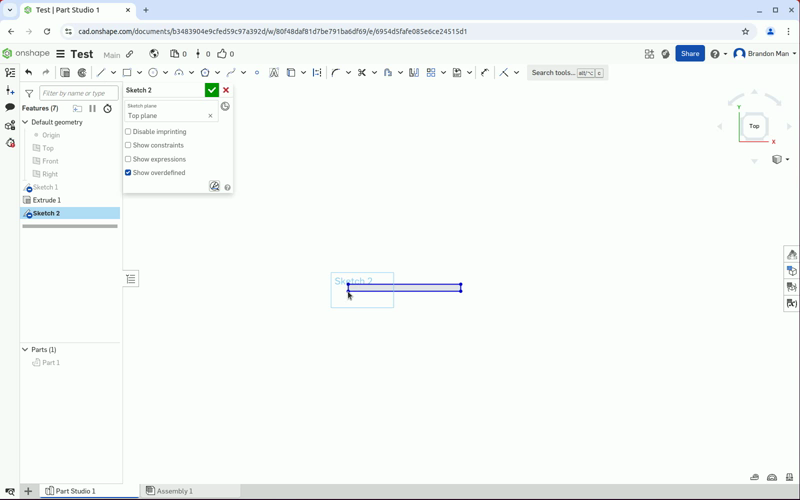
mouse_move(407, 289)
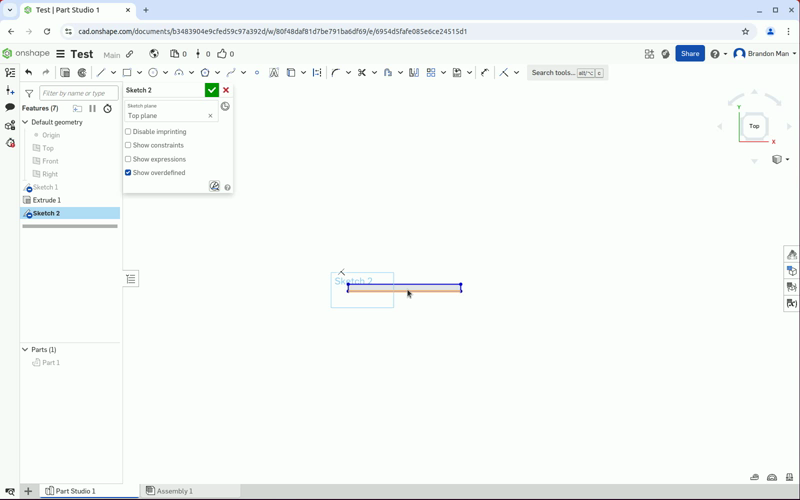
scroll(6)
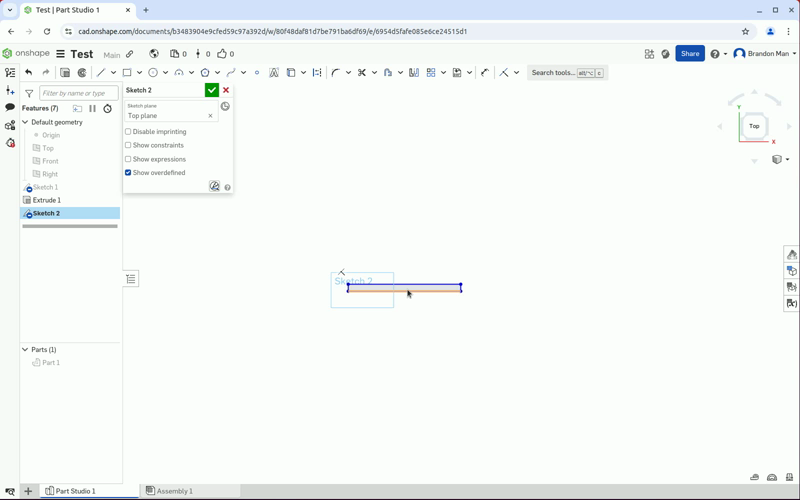
scroll(6)
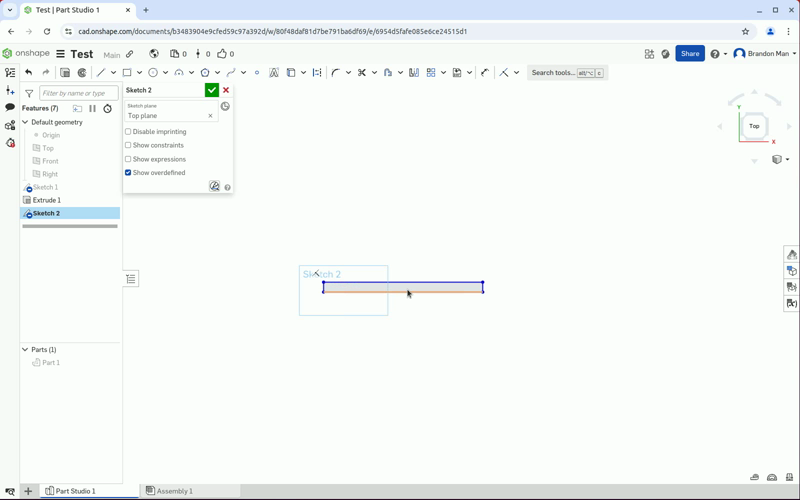
scroll(6)
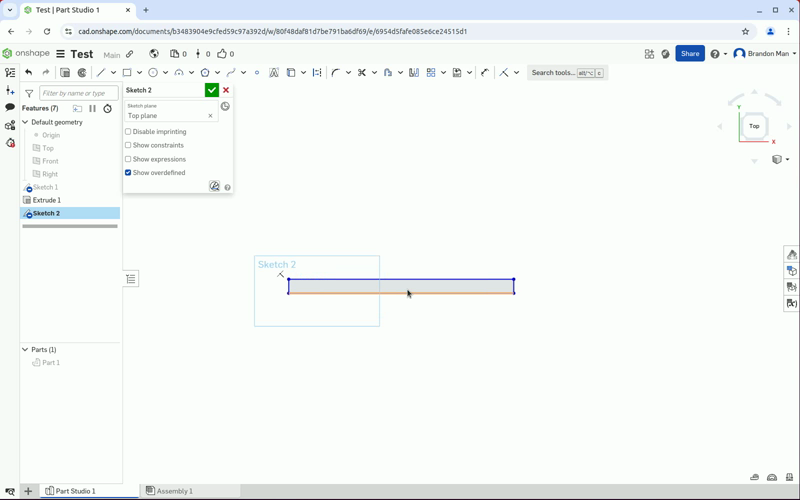
scroll(6)
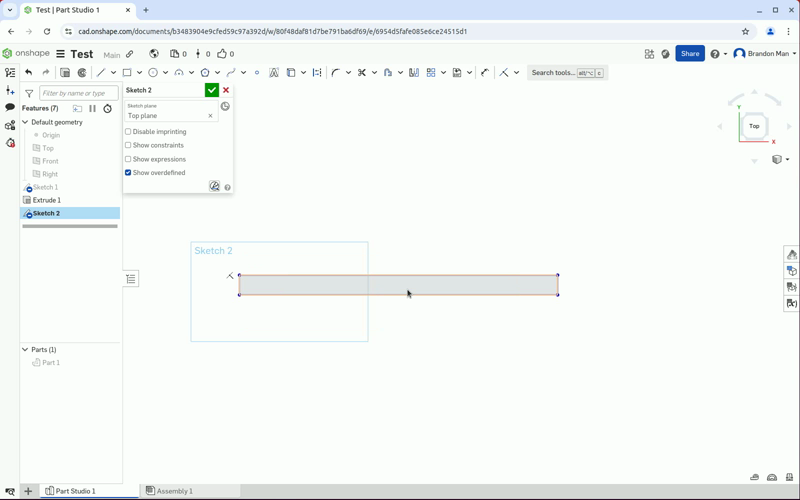
scroll(6)
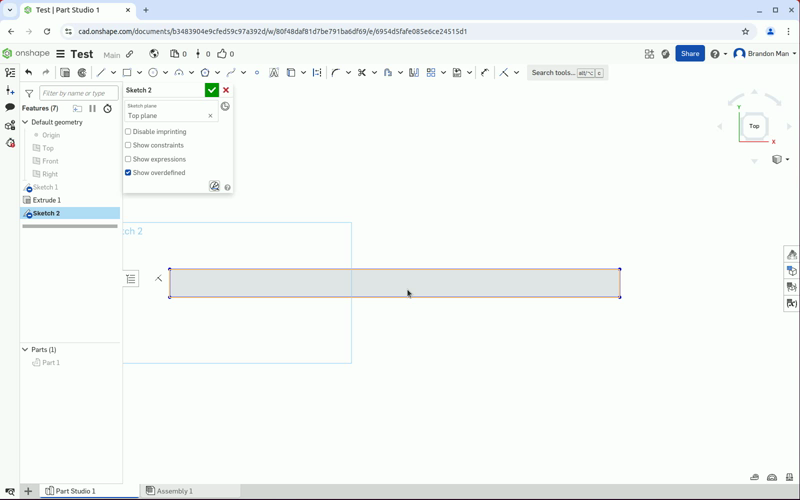
scroll(6)
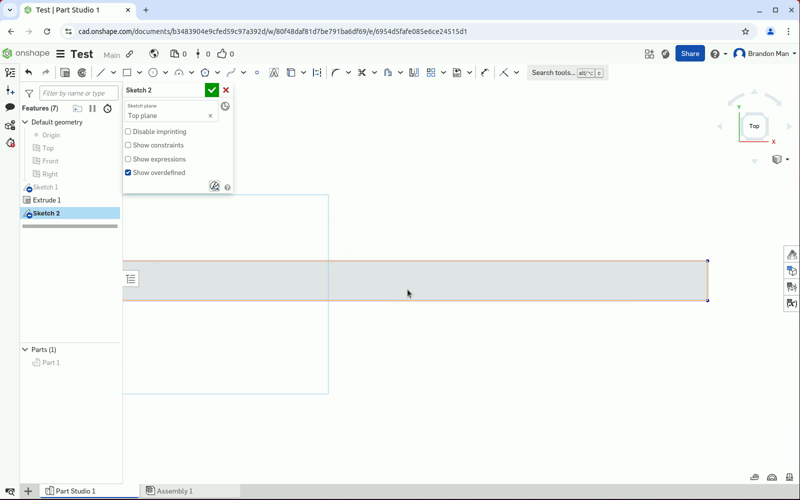
scroll(6)
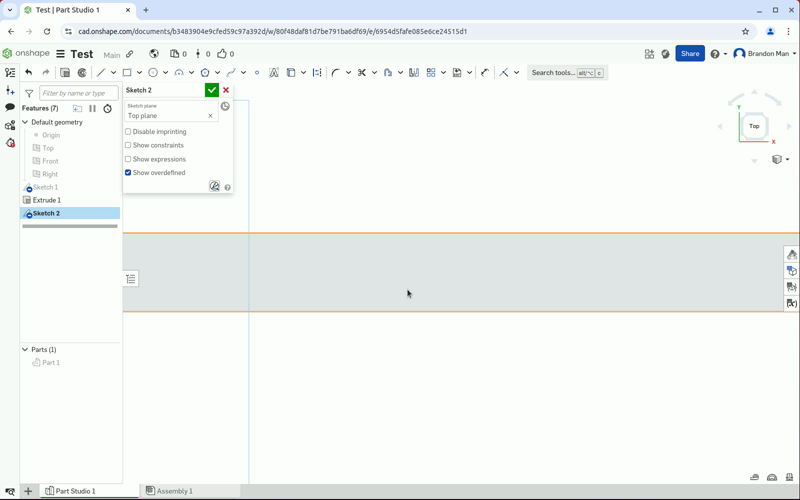
click(407, 289)
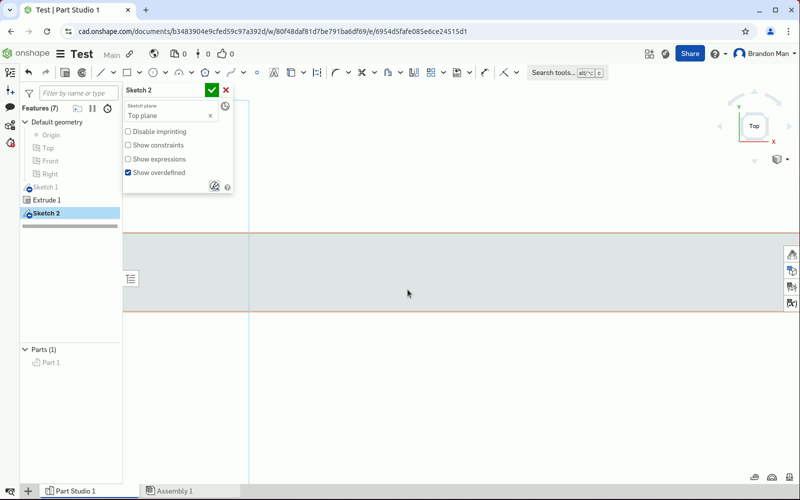
scroll(-6)
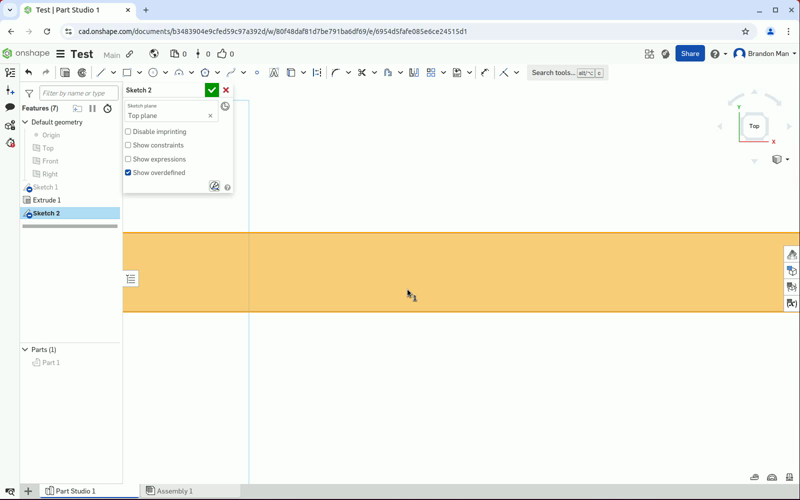
scroll(-6)
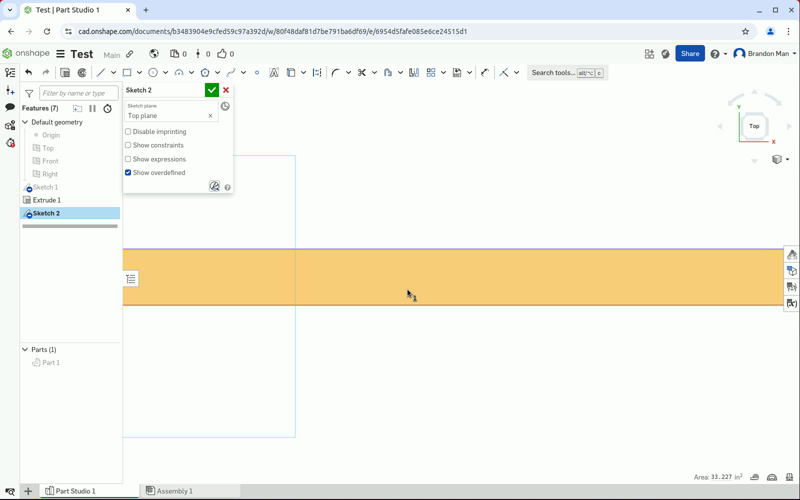
scroll(-6)
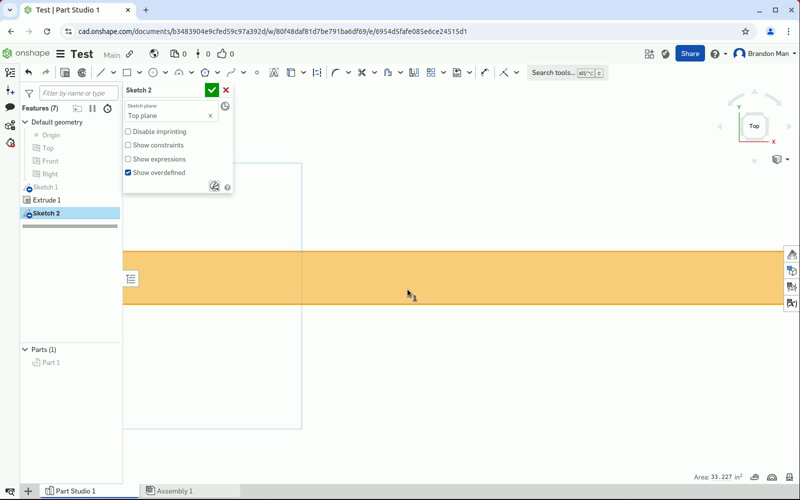
scroll(-6)
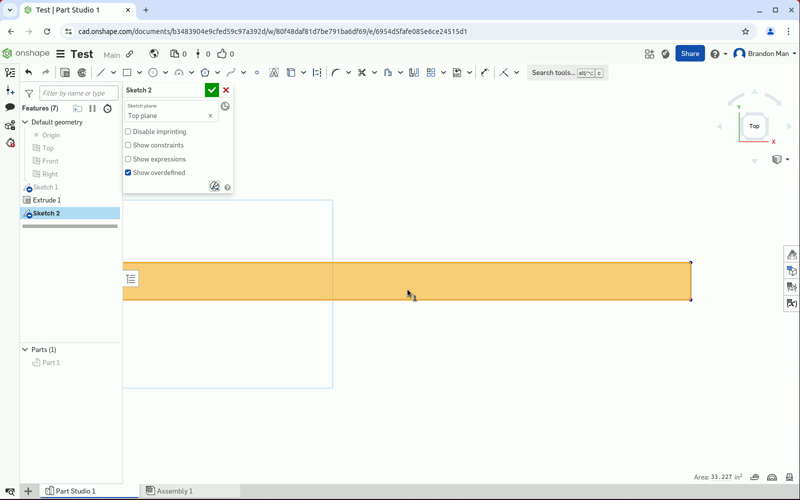
scroll(-6)
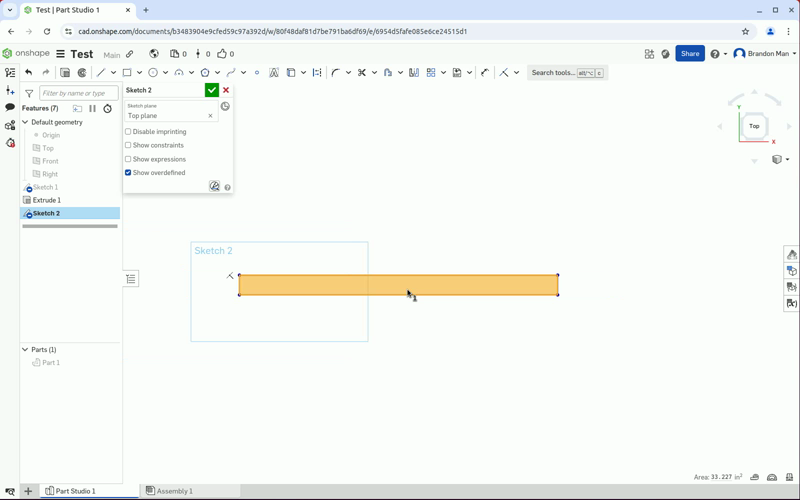
scroll(-6)
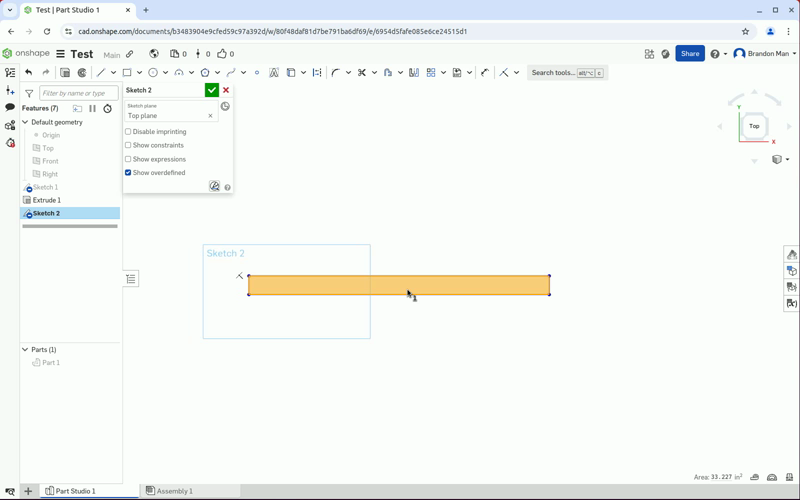
scroll(-6)
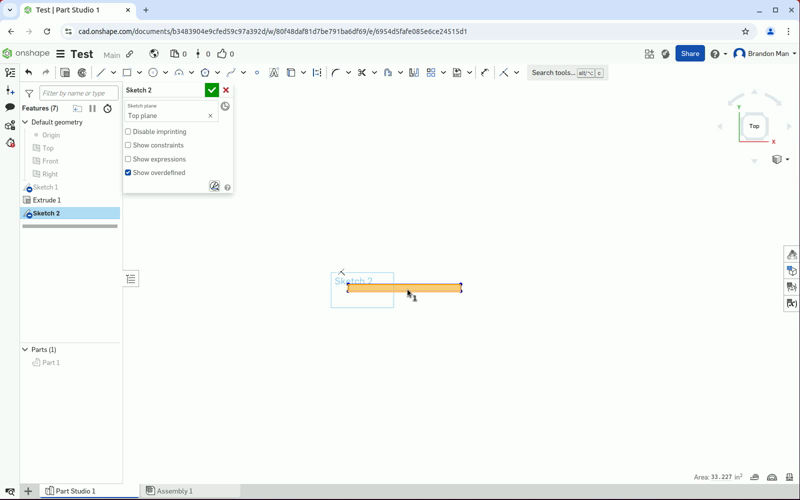
mouse_move(73, 352)
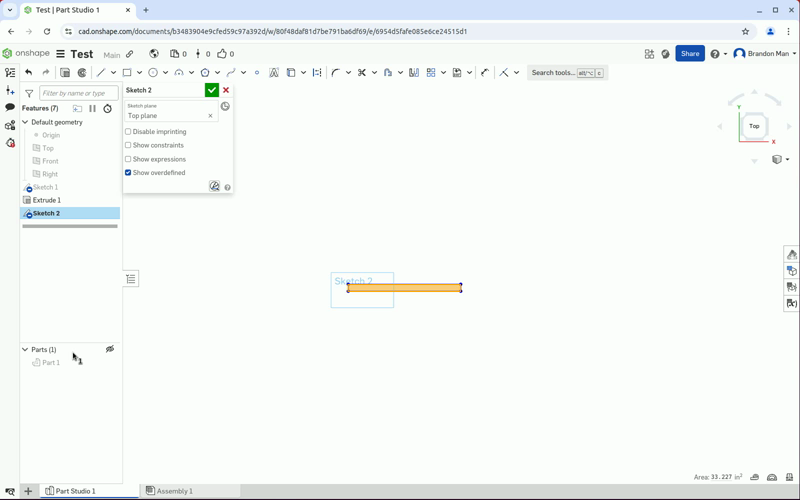
key(shift+y)
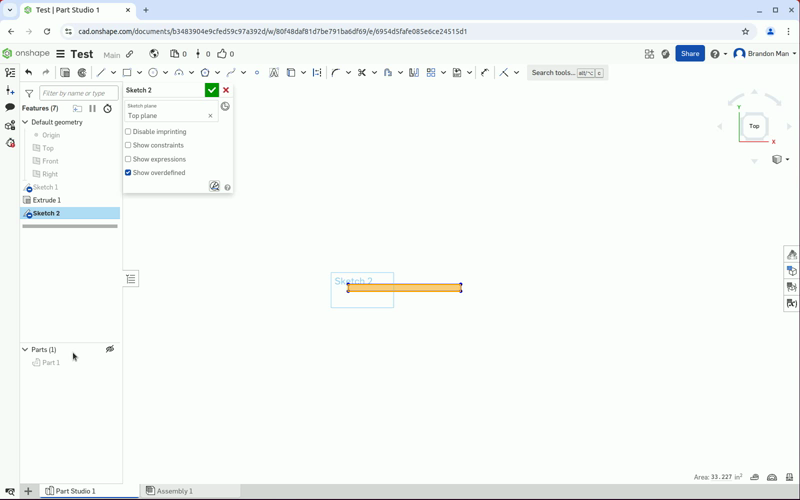
key(shift+e)
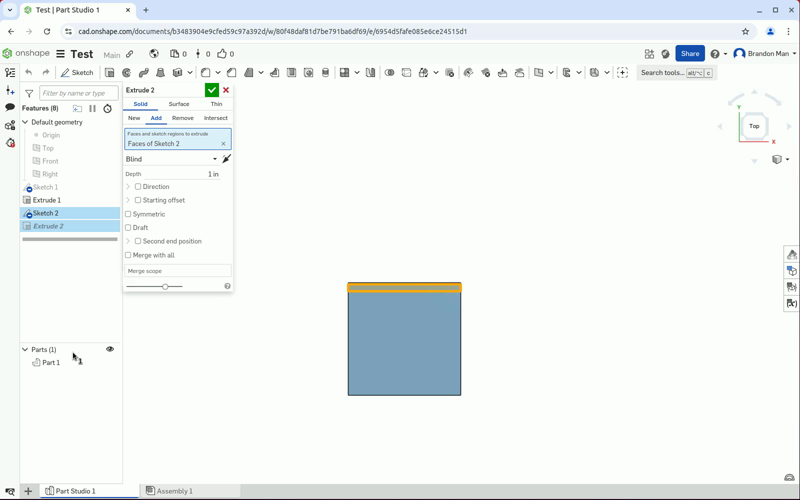
mouse_move(143, 106)
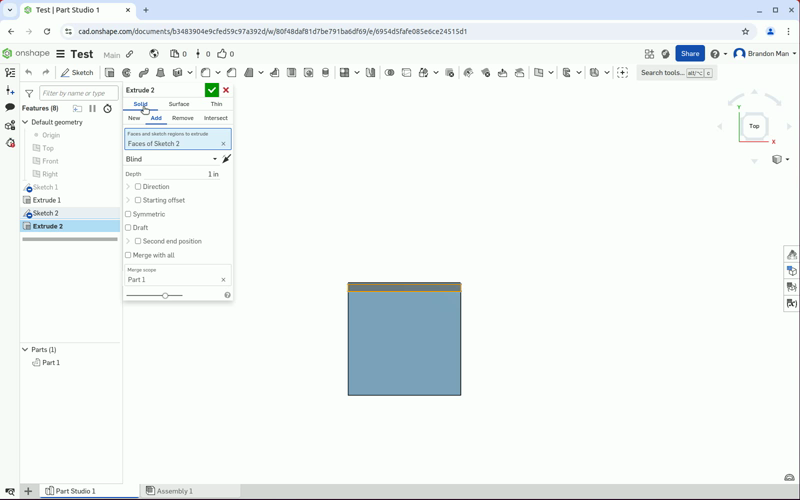
click(143, 106)
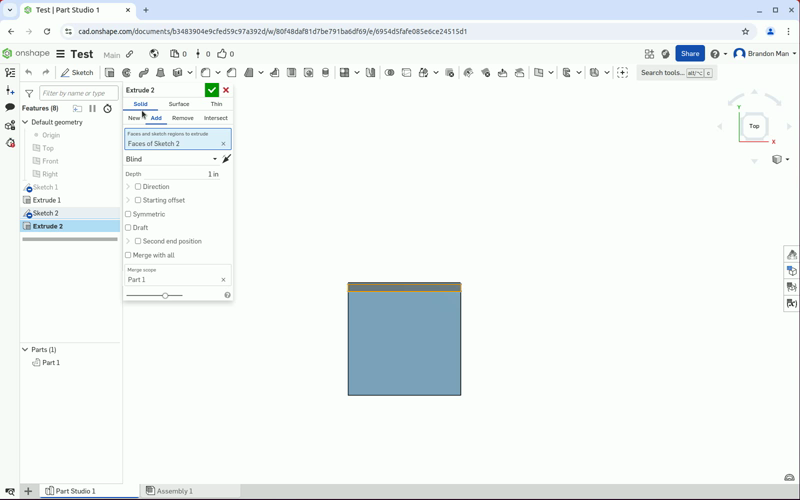
mouse_move(137, 120)
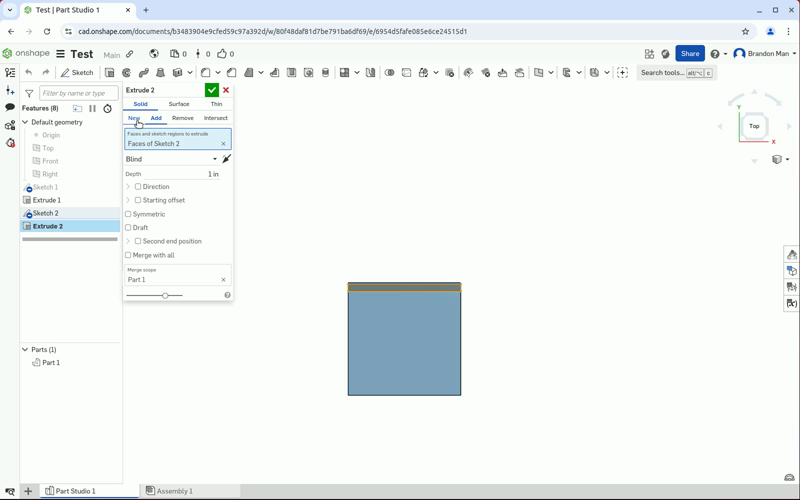
click(137, 120)
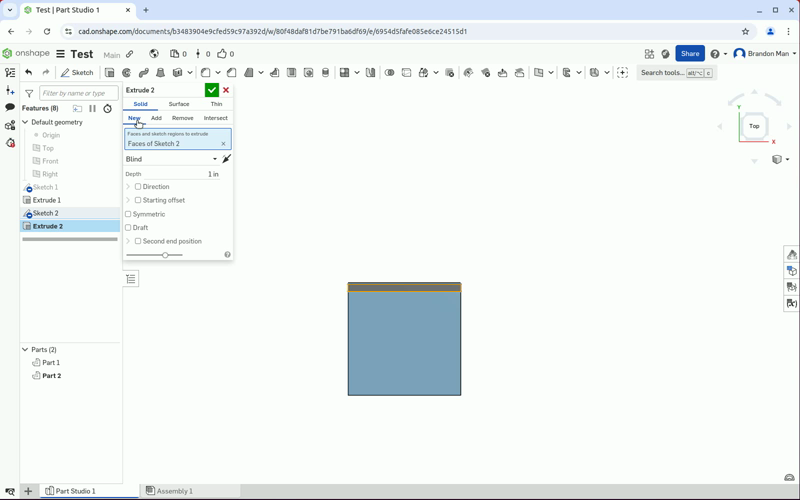
key(tab, 4)
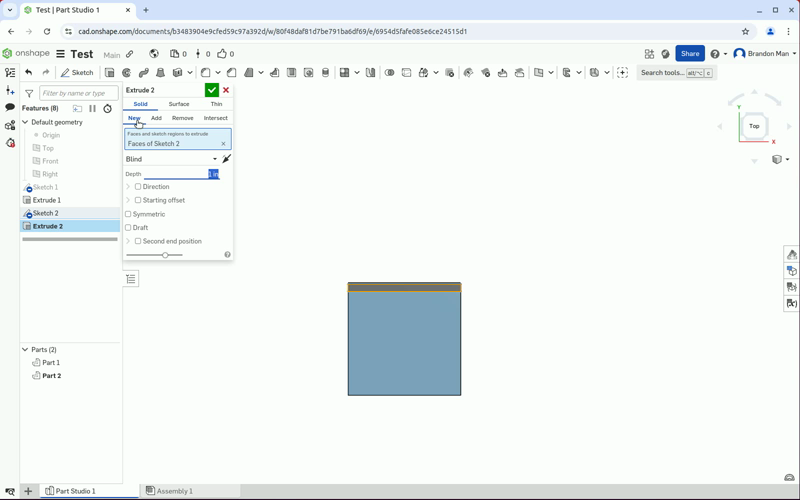
text(19.257)
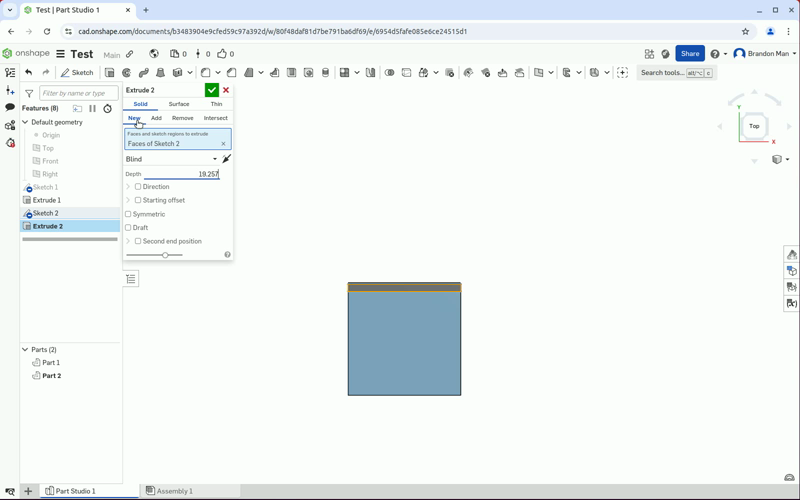
key(enter)
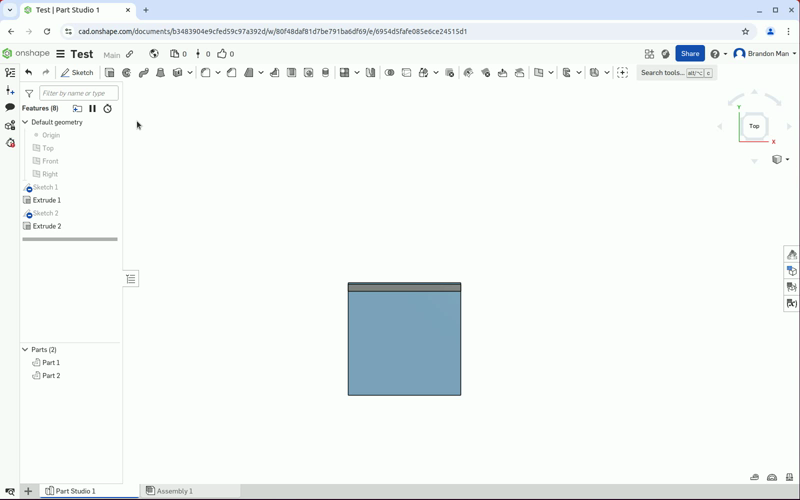
key(shift+h)
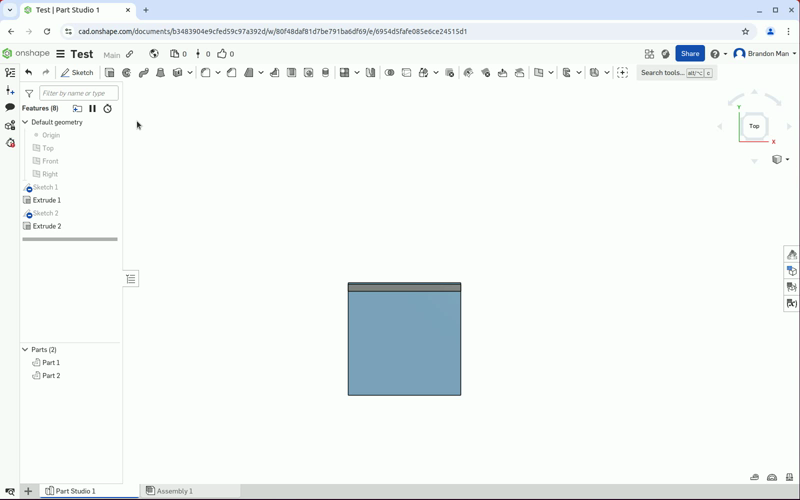
key(shift+h)
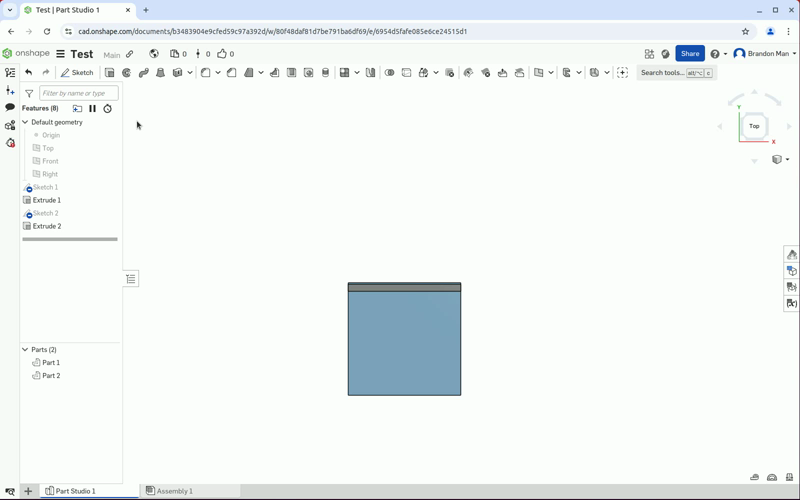
key(shift+7)
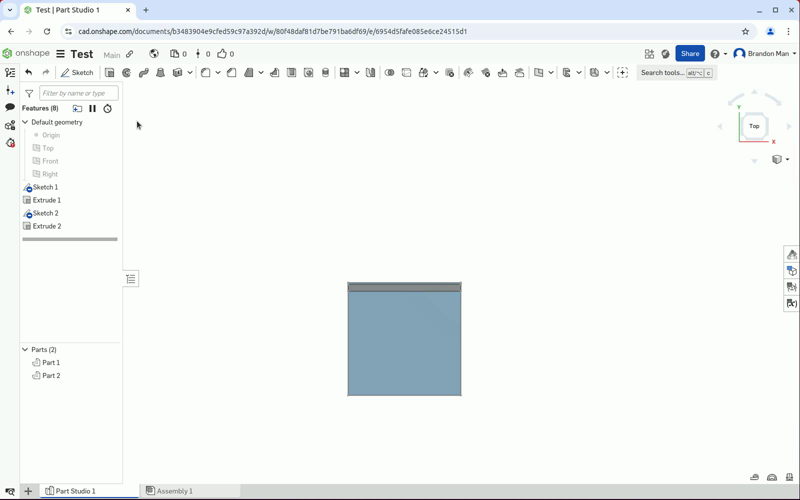
key(up, 3)
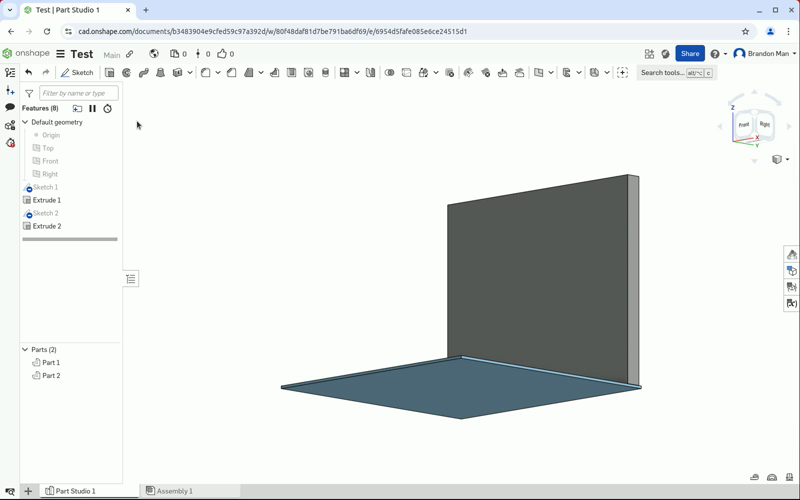
key(left, 3)
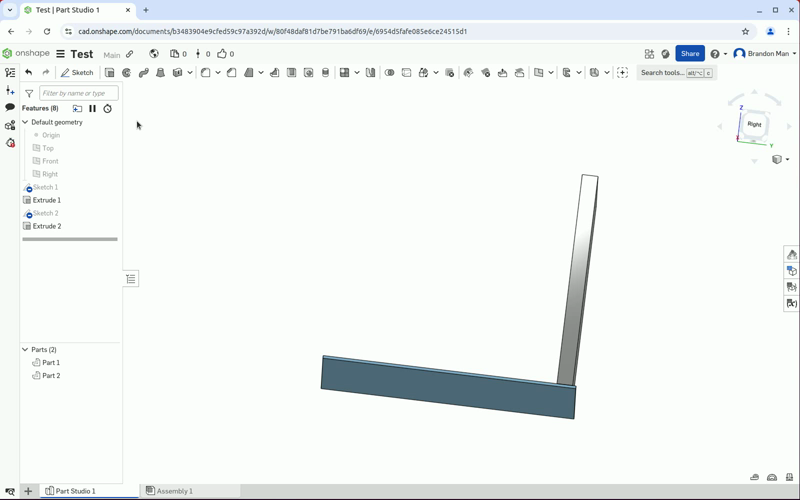
key(right, 3)
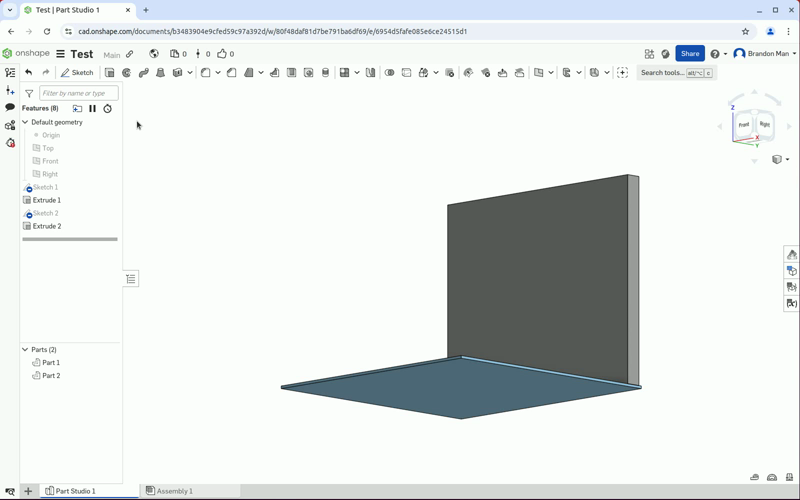
key(down, 3)
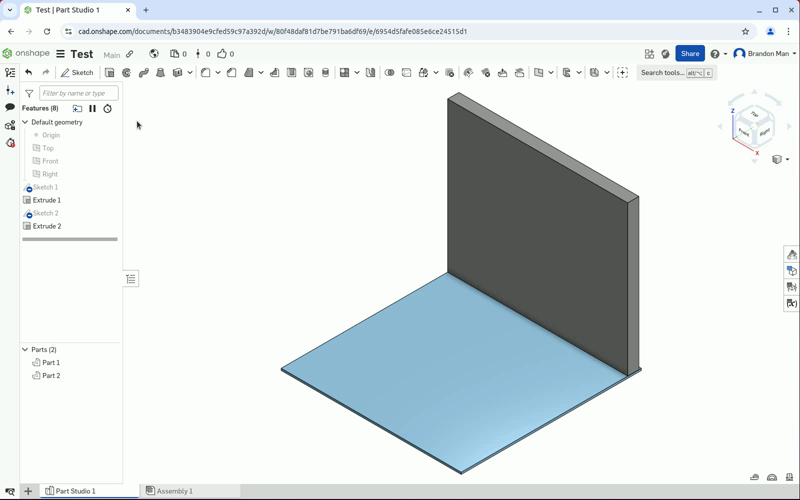
mouse_move(73, 189)
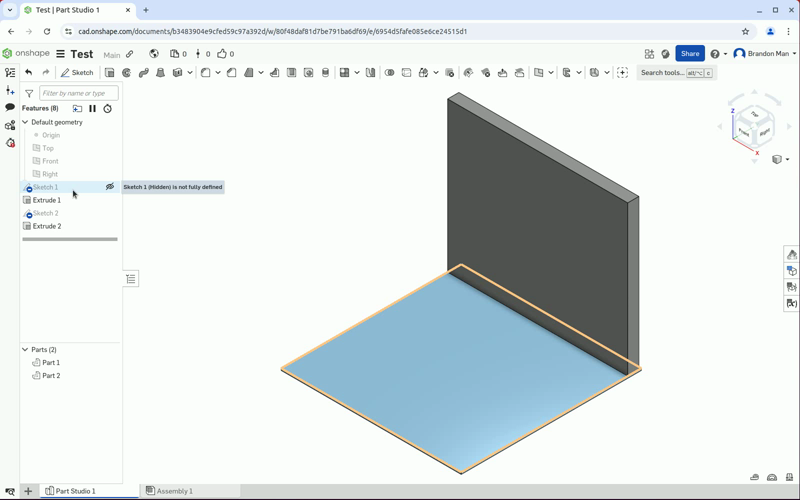
click(73, 189)